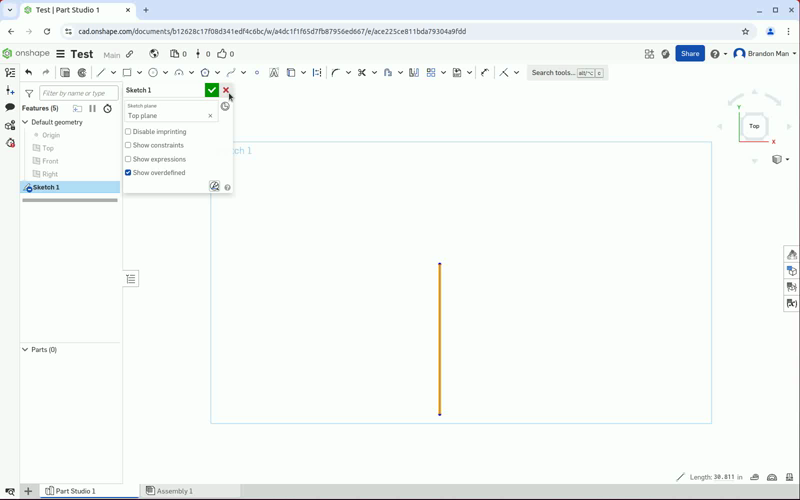
key(shift+h)
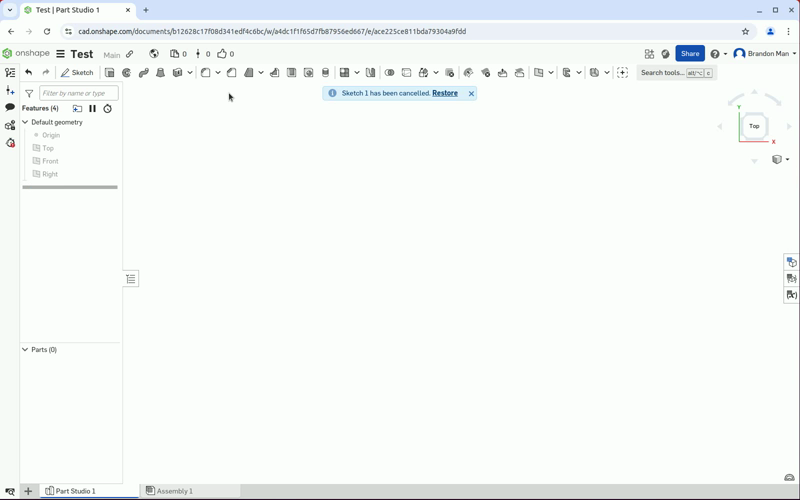
mouse_move(73, 352)
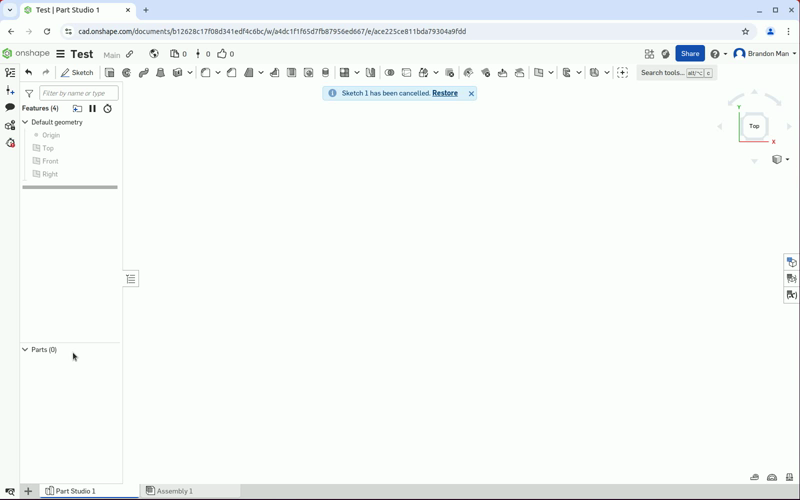
key(y)
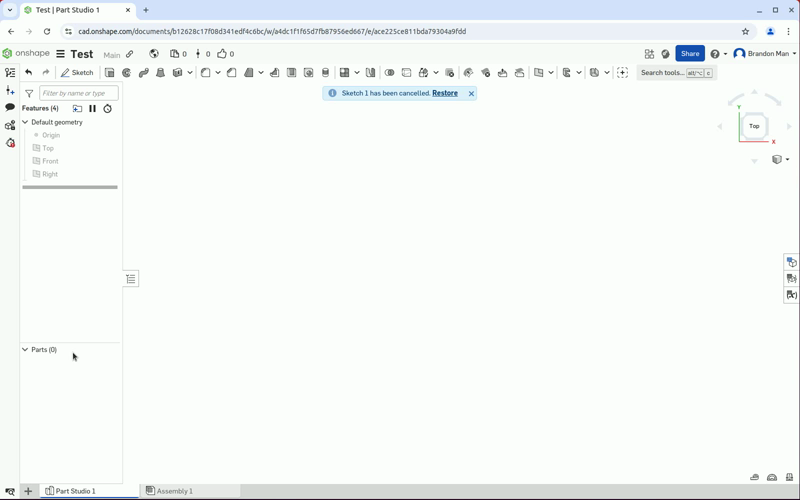
key(shift+p)
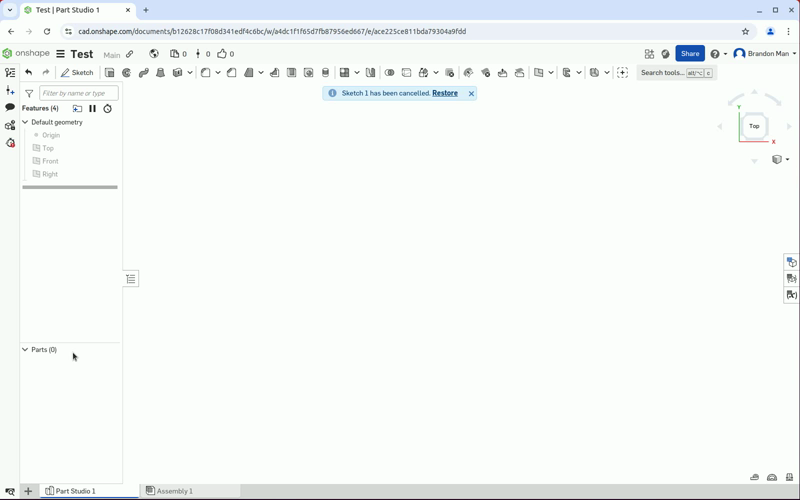
key(space)
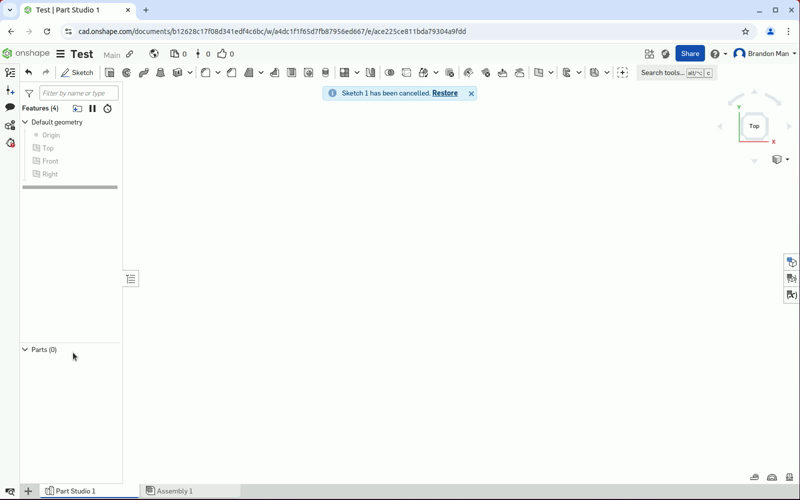
key_down(shift)
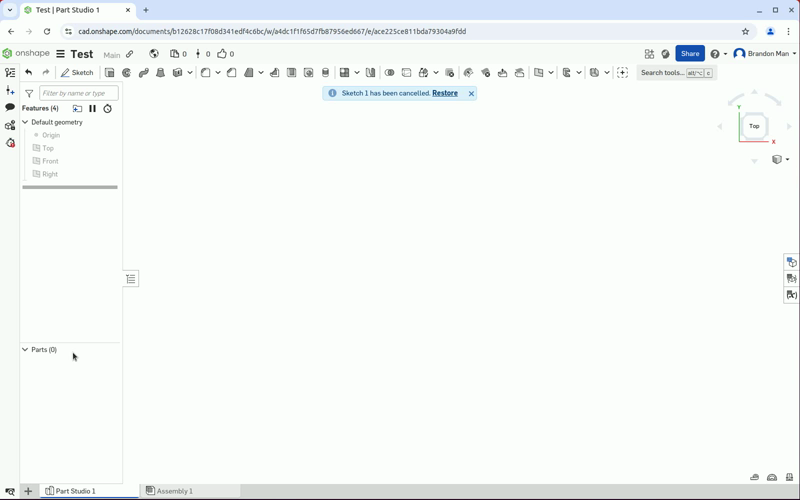
key(up)
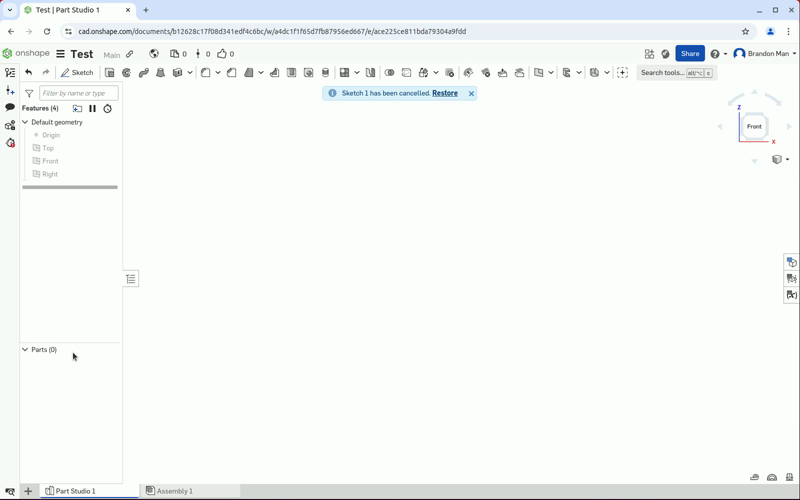
key_up(shift)
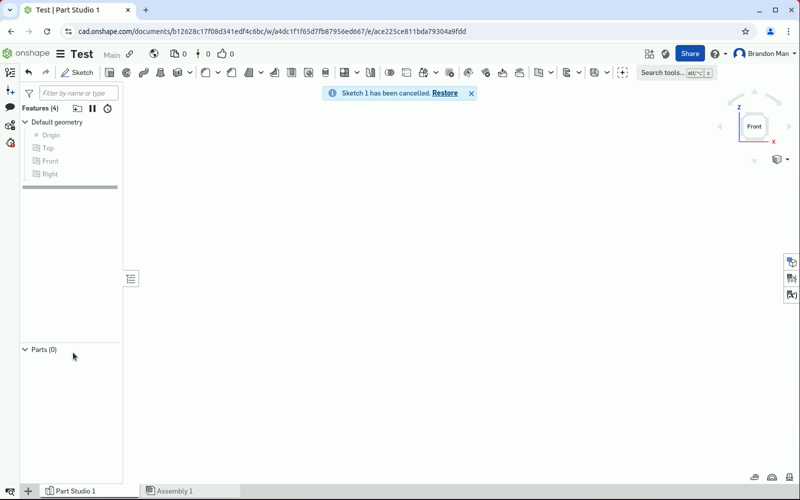
mouse_move(73, 352)
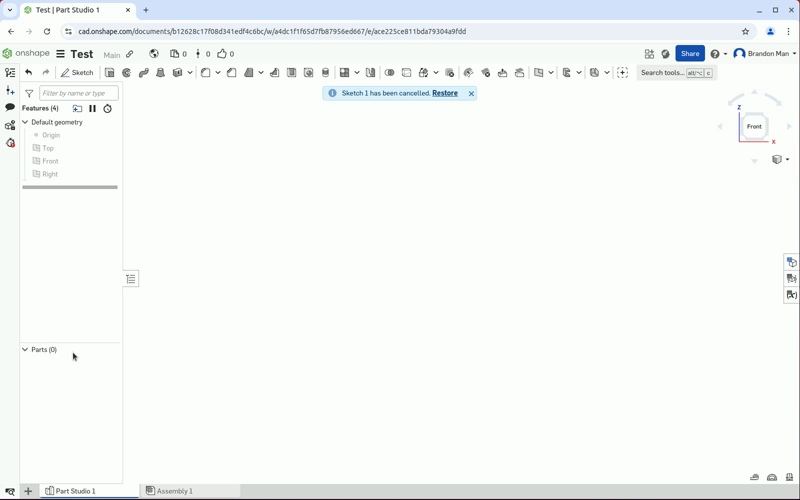
key(shift+y)
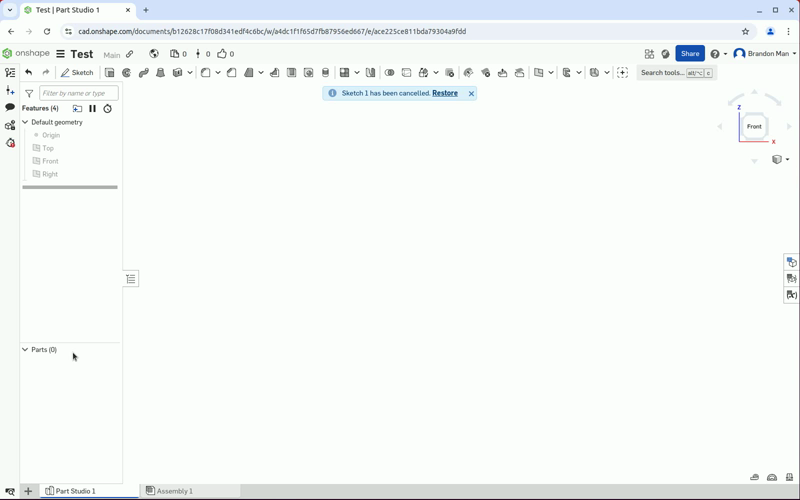
key(shift+s)
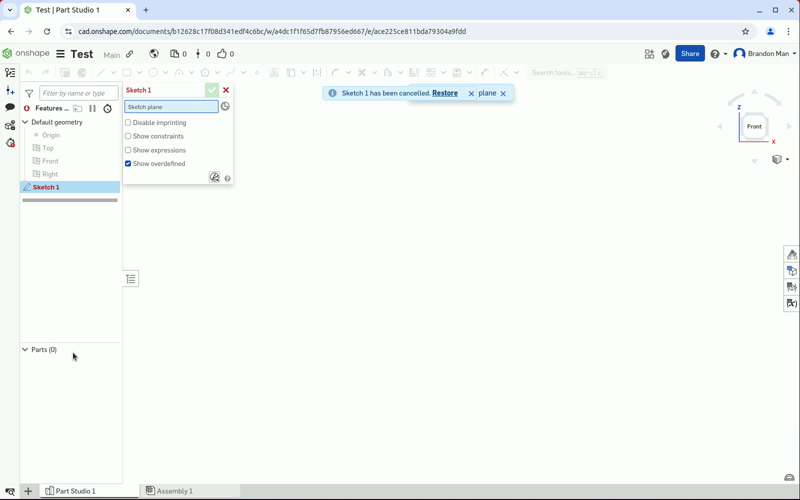
mouse_move(73, 163)
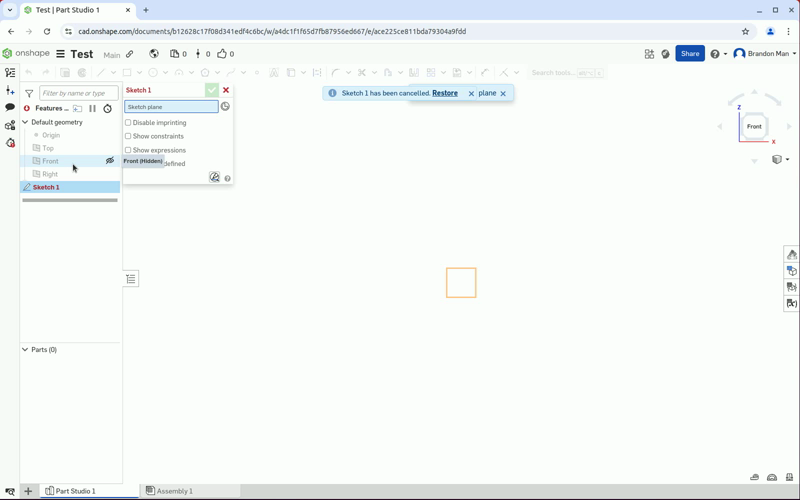
click(73, 163)
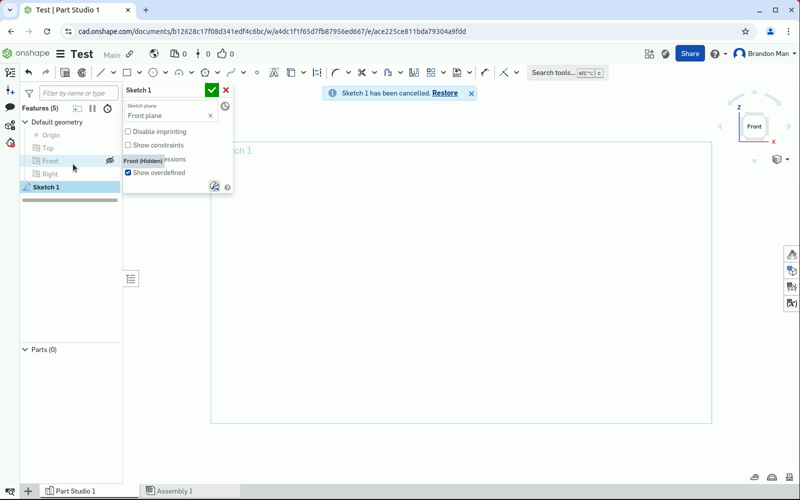
mouse_move(73, 352)
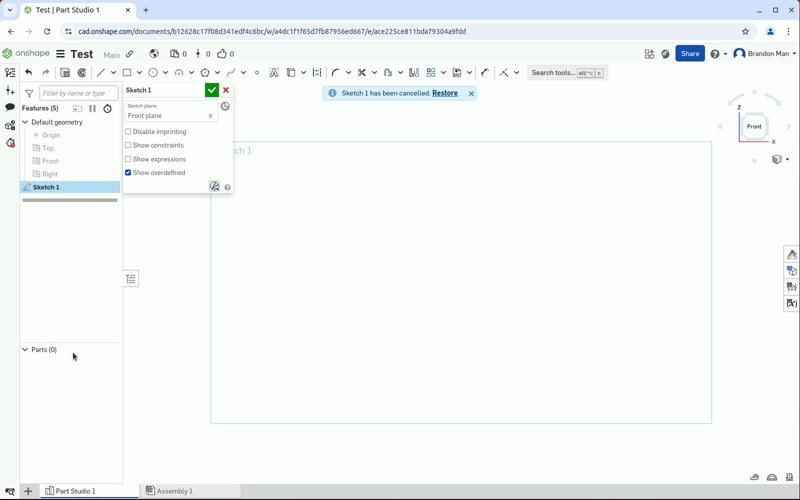
key(y)
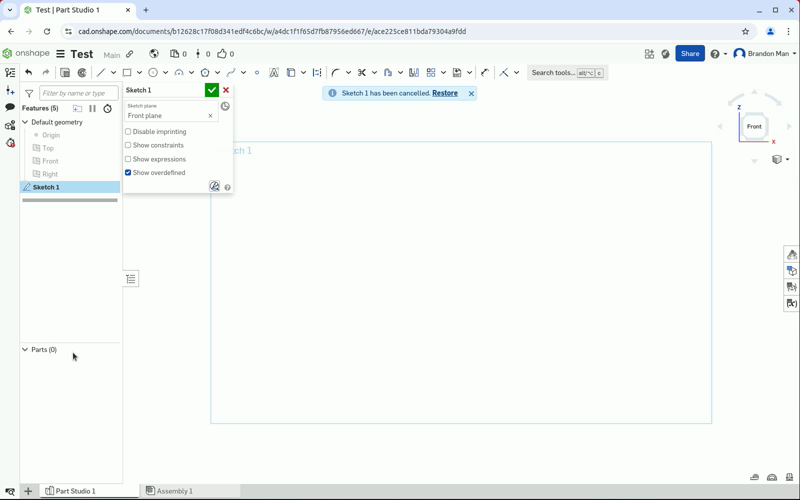
key(l)
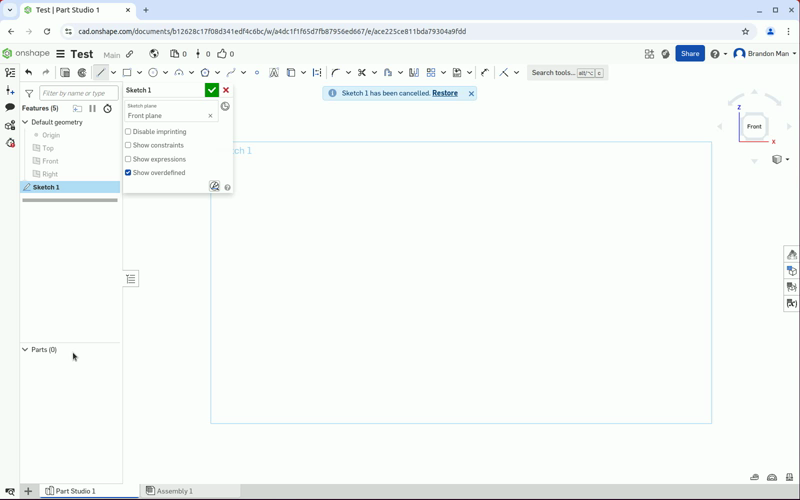
key_down(shift)
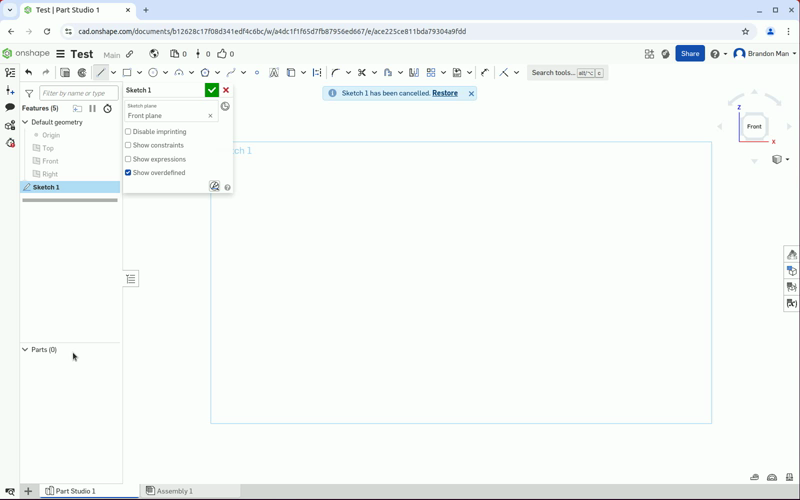
mouse_move(391, 333)
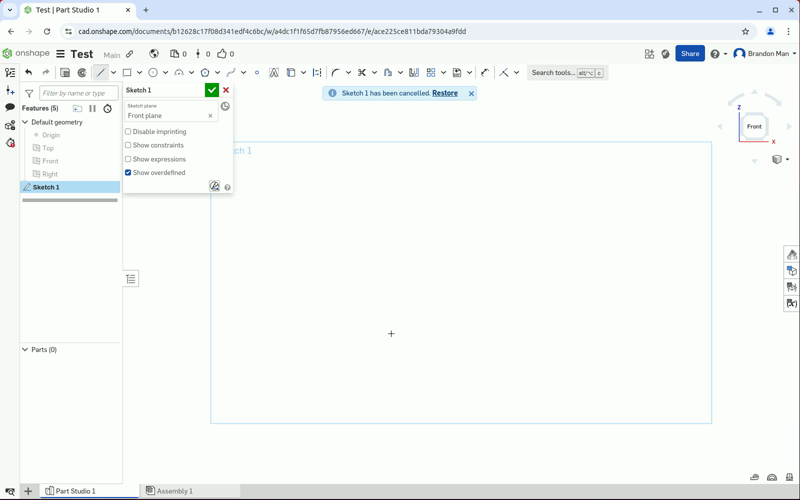
click(391, 333)
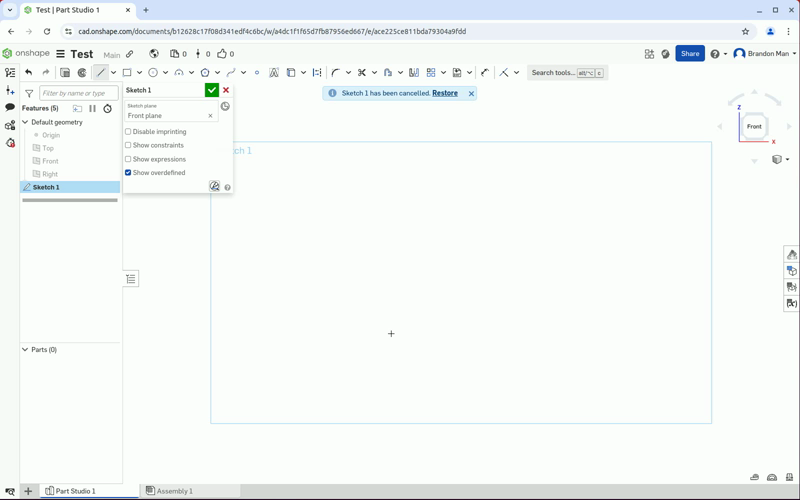
key_up(shift)
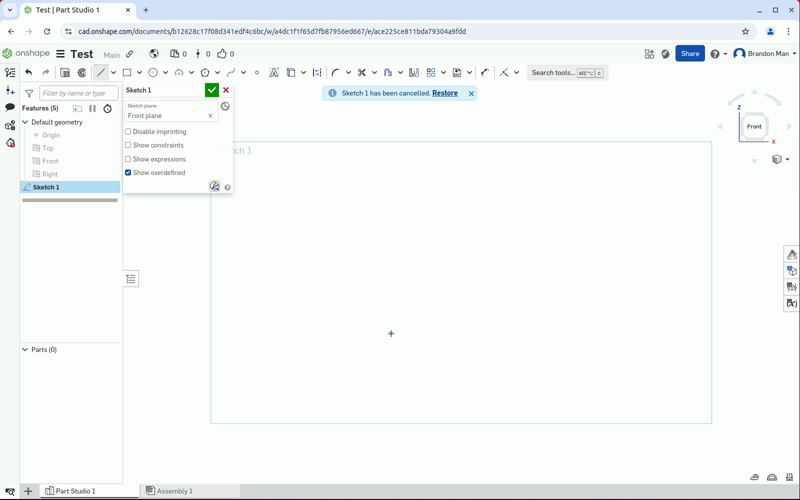
key_down(shift)
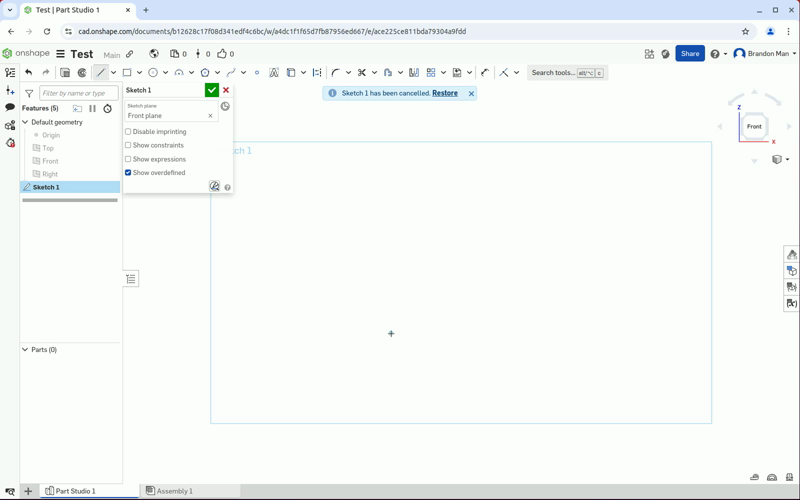
mouse_move(528, 333)
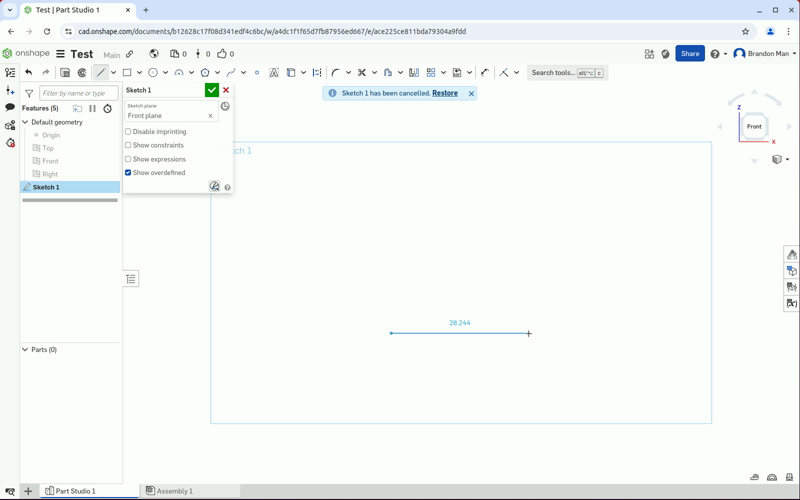
click(528, 333)
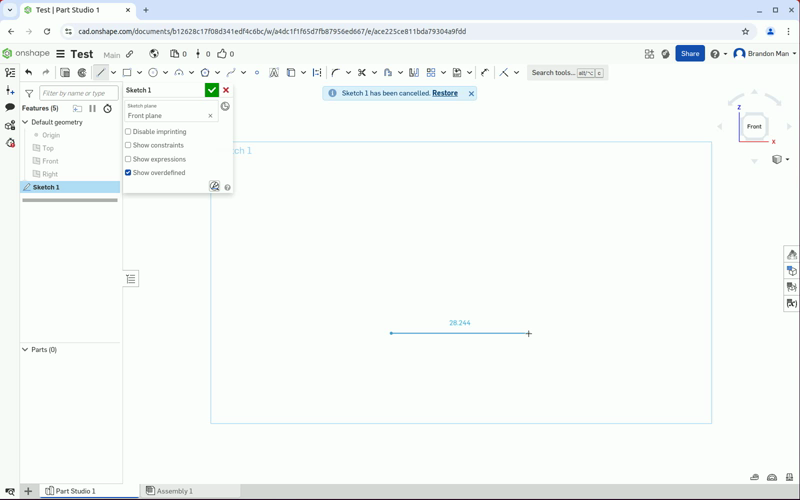
key_up(shift)
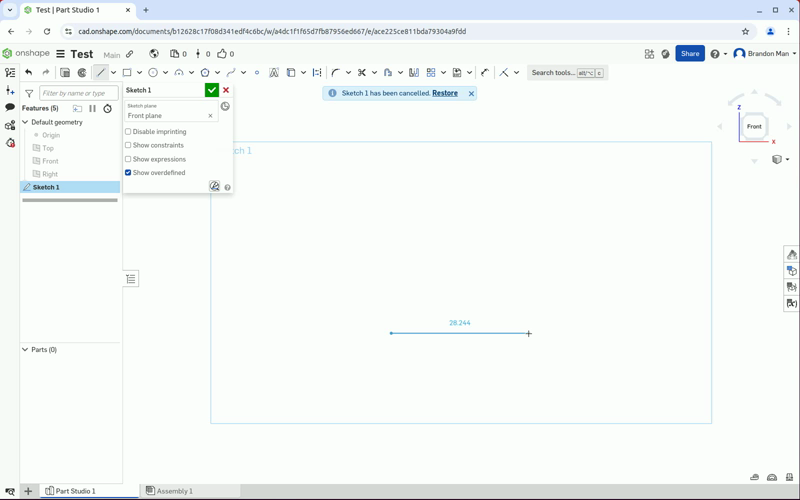
key_down(shift)
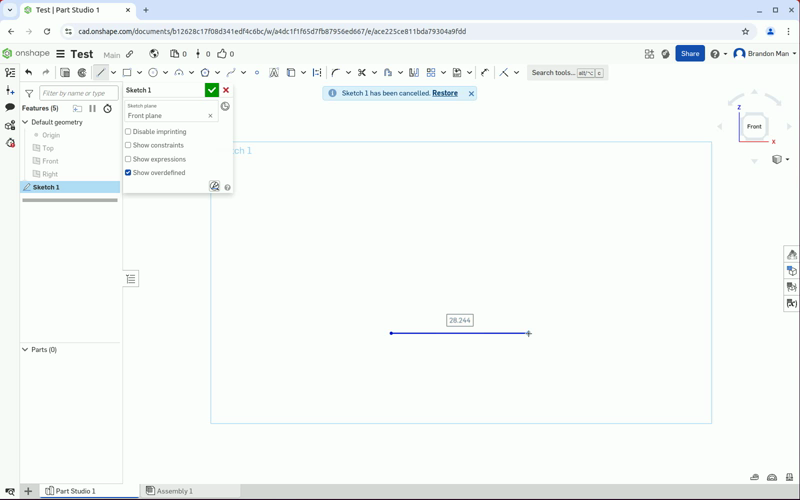
mouse_move(528, 234)
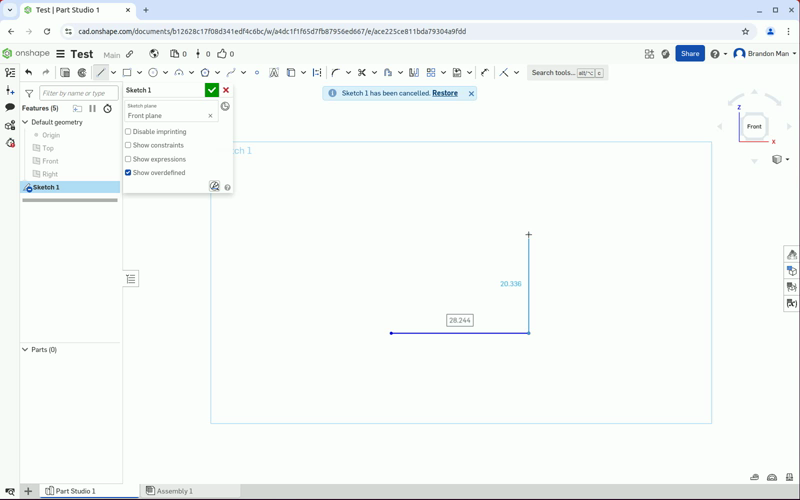
click(528, 234)
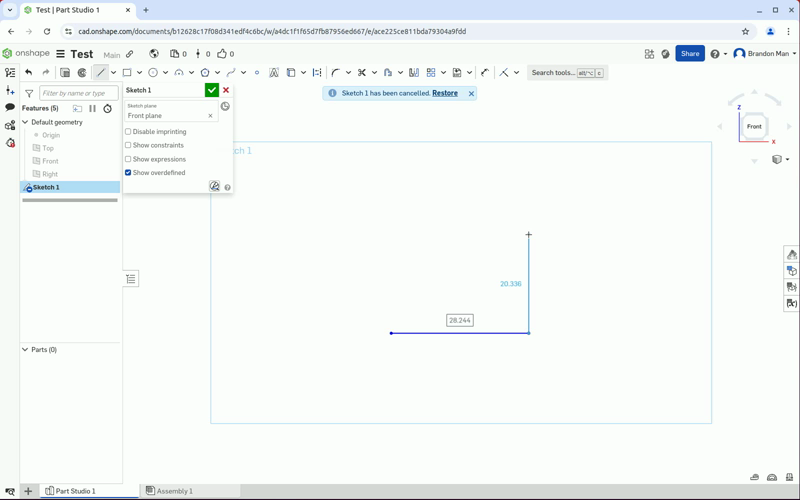
key_up(shift)
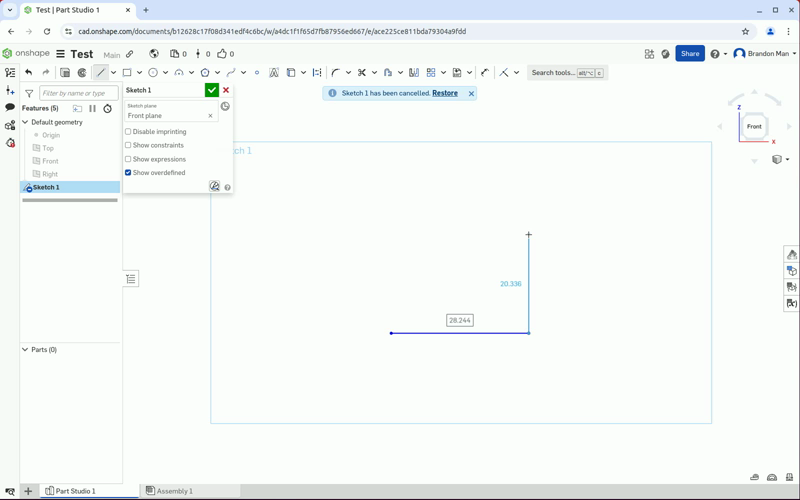
key_down(shift)
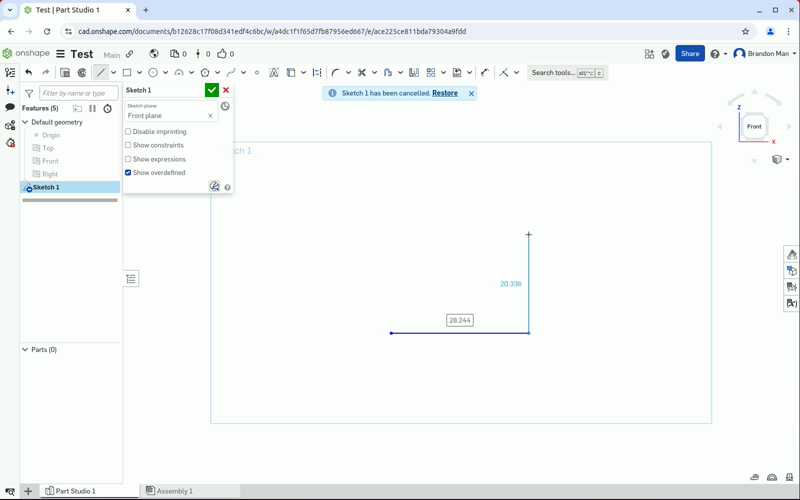
mouse_move(391, 234)
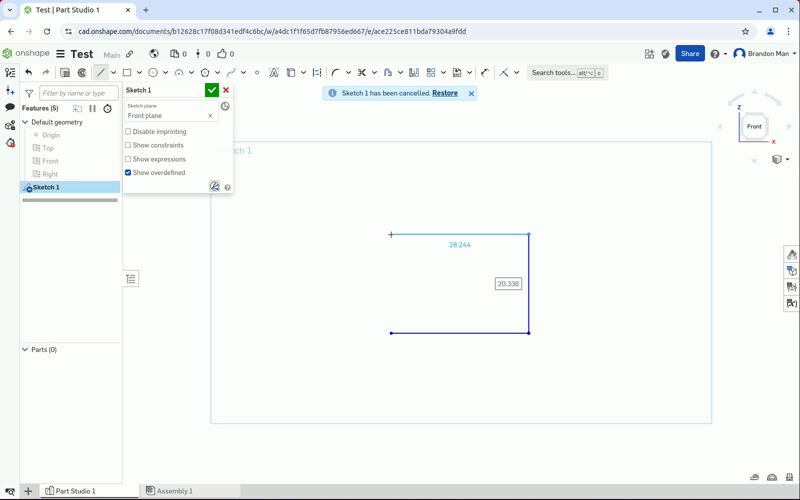
click(391, 234)
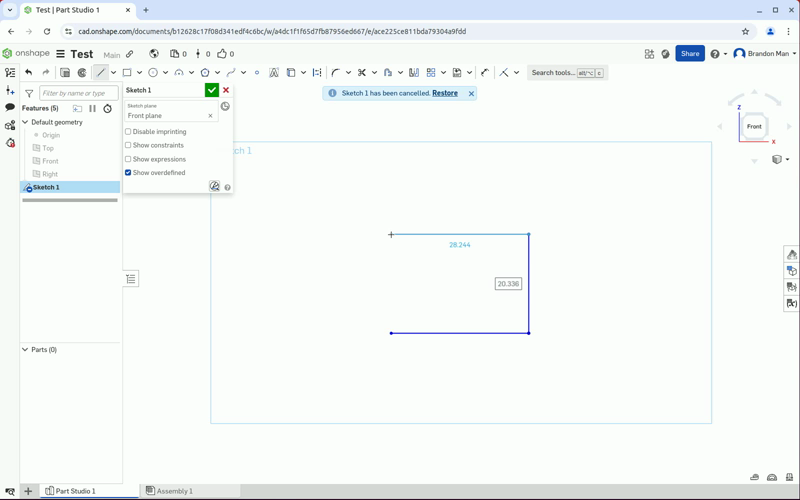
key_up(shift)
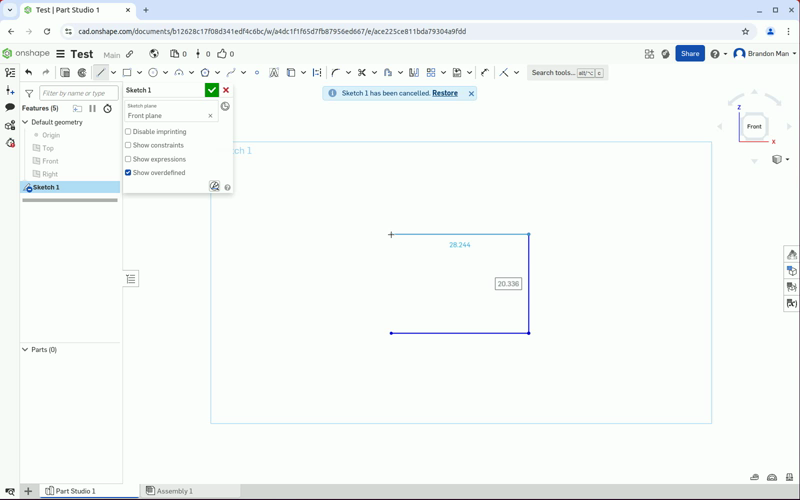
key_down(shift)
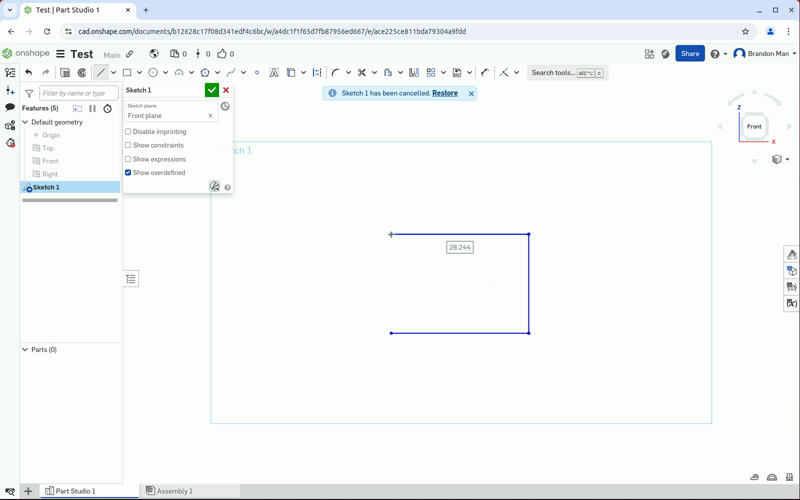
mouse_move(391, 333)
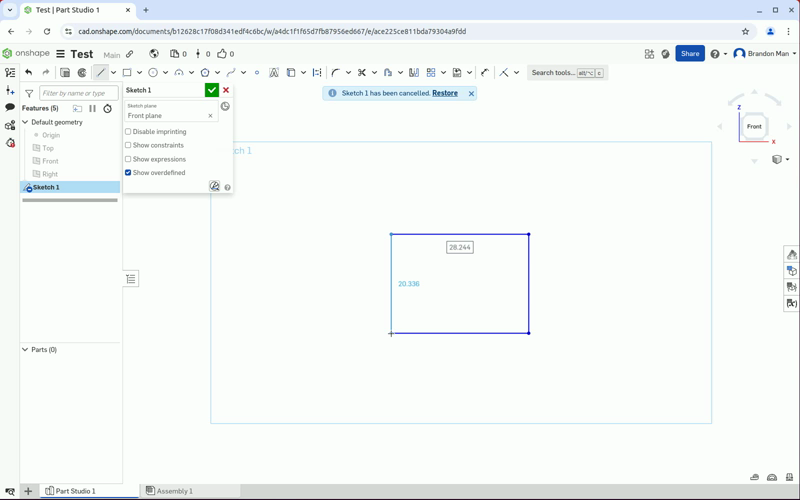
key_up(shift)
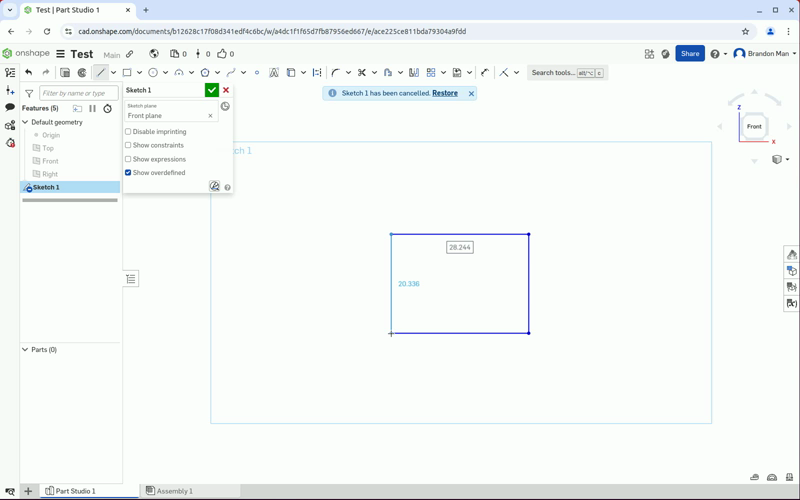
click(391, 333)
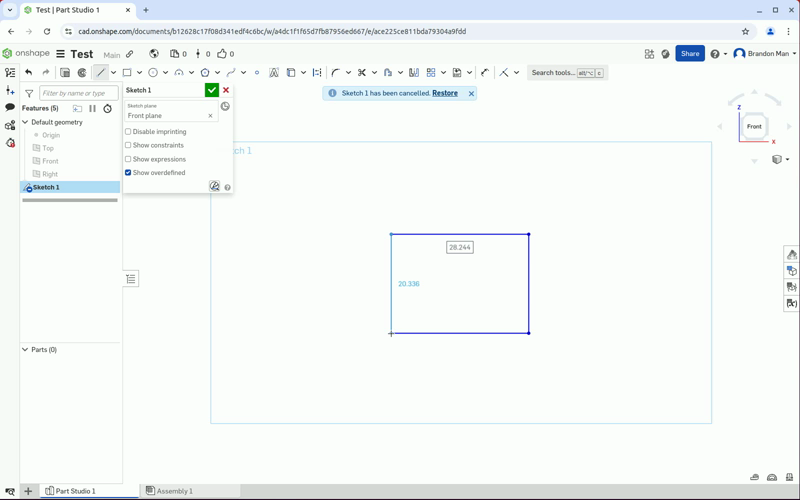
key(esc)
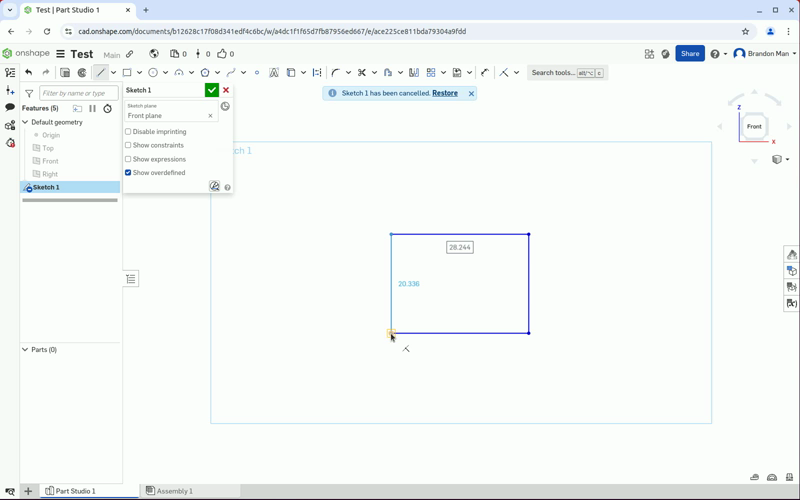
mouse_move(429, 278)
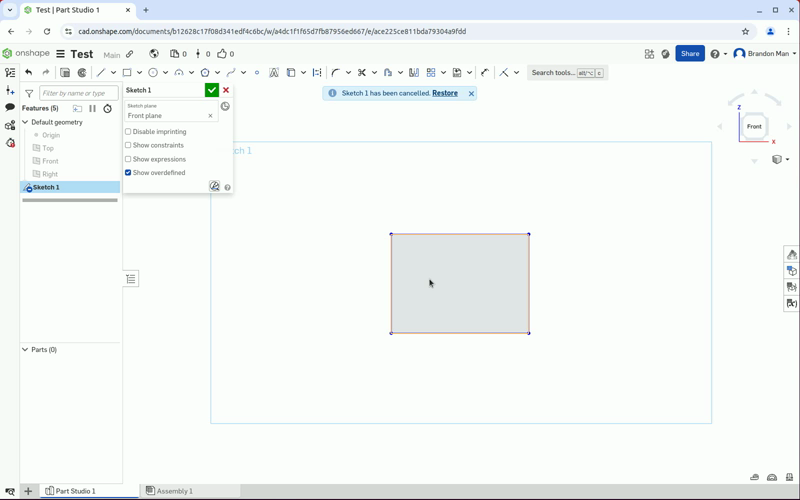
click(429, 278)
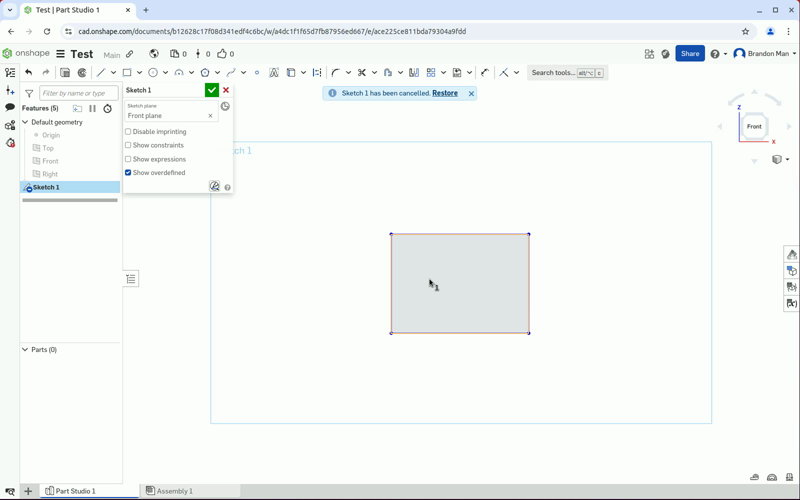
mouse_move(73, 352)
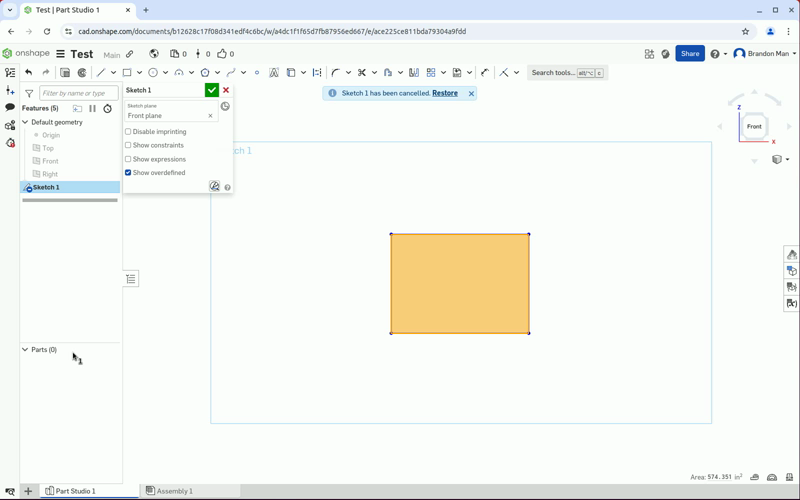
key(shift+y)
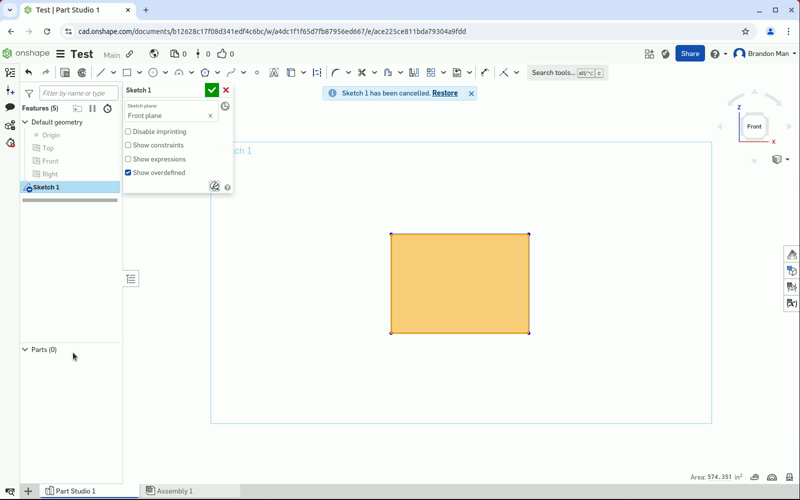
key(shift+e)
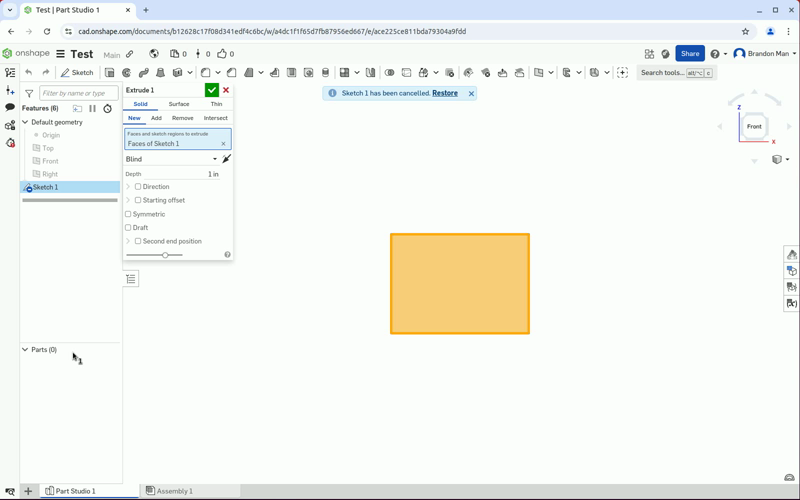
mouse_move(143, 106)
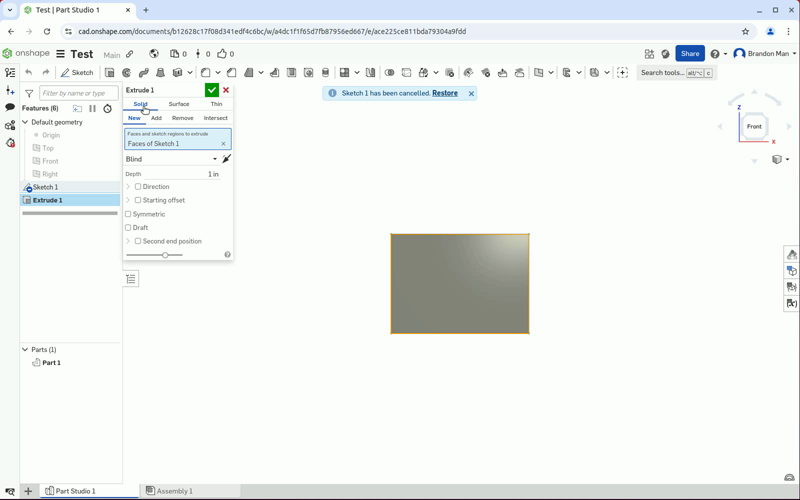
click(143, 106)
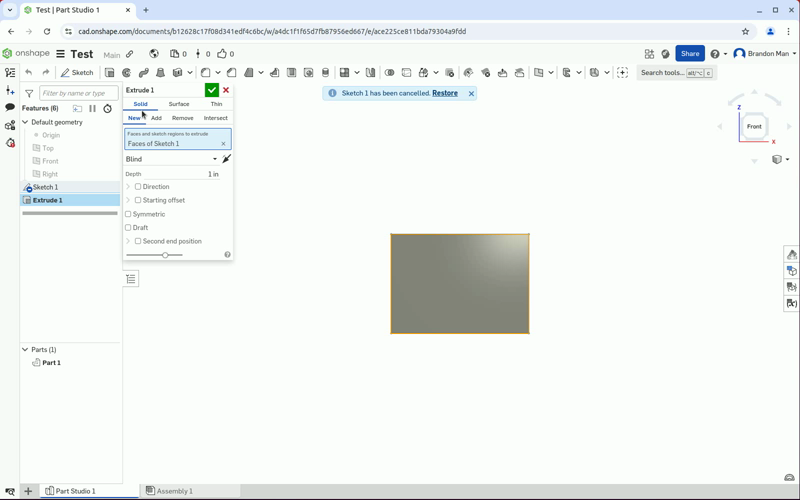
mouse_move(137, 120)
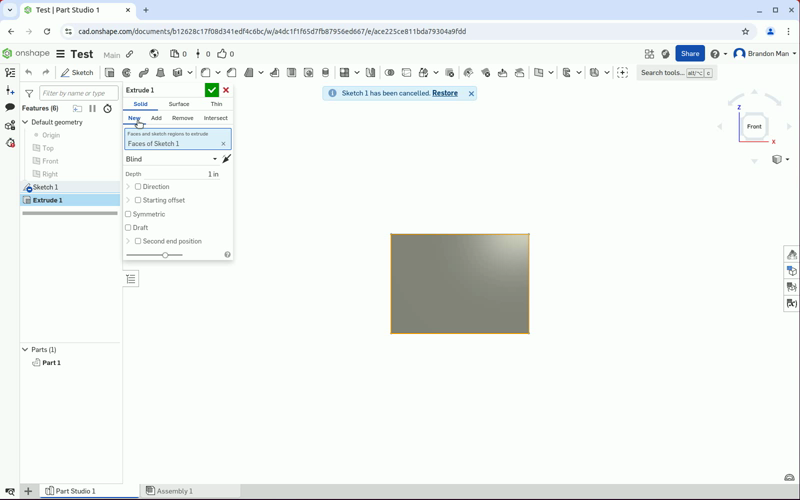
click(137, 120)
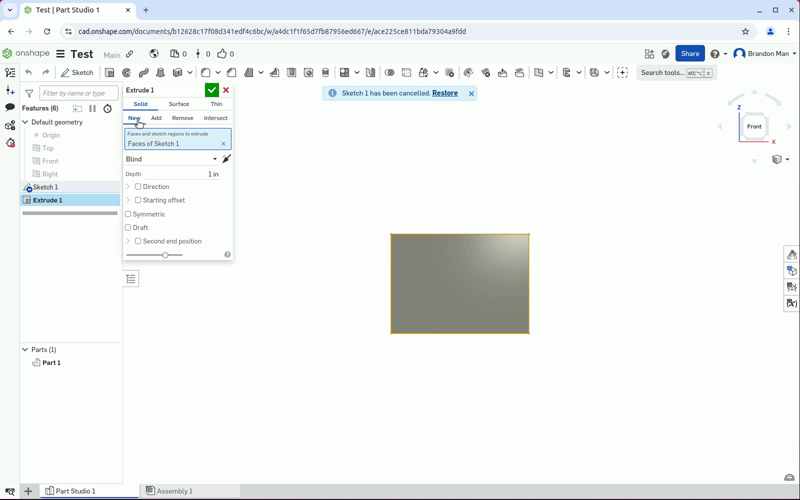
key(tab, 4)
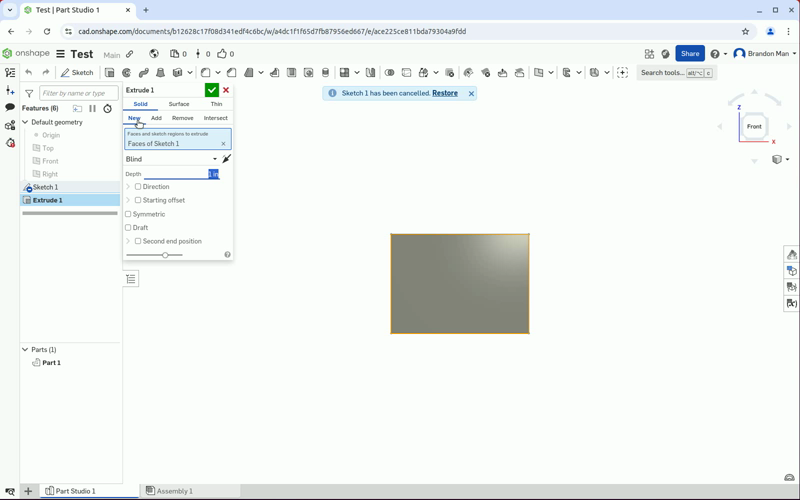
text(12.758)
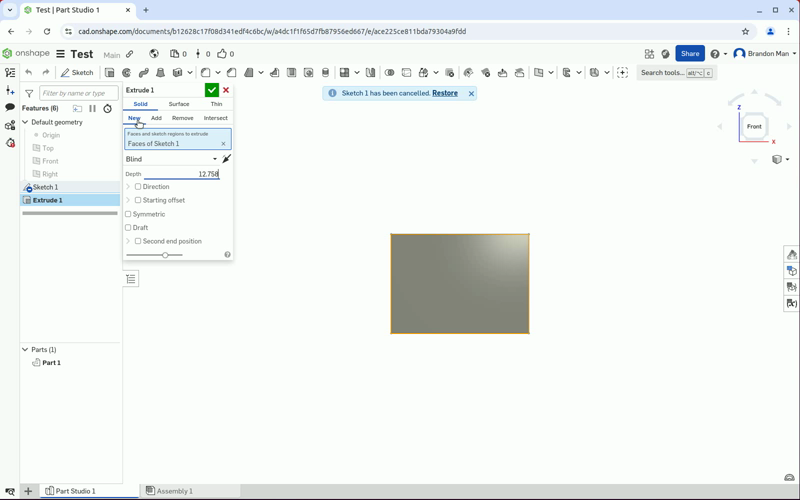
key(enter)
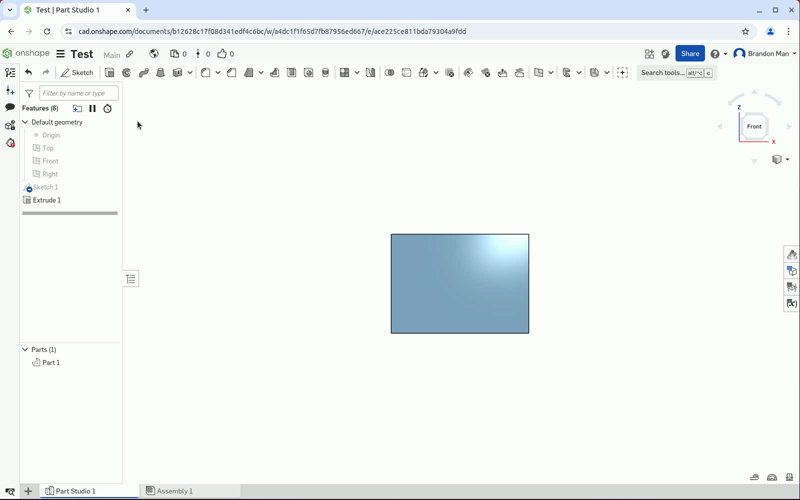
key(shift+h)
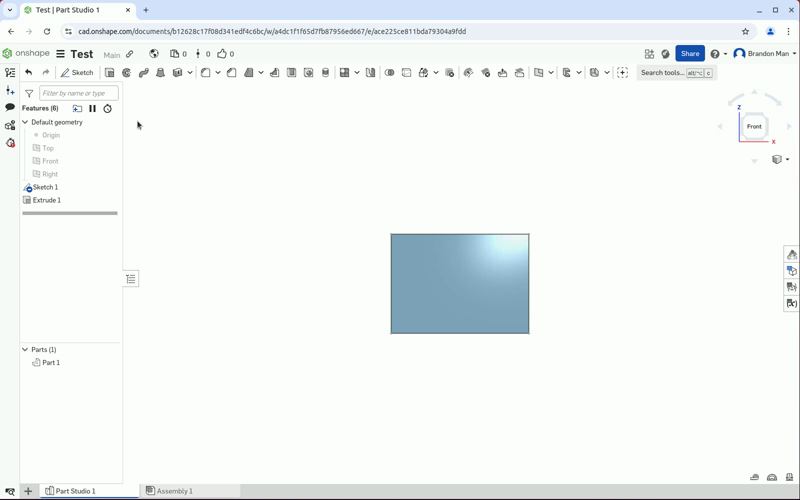
key(shift+h)
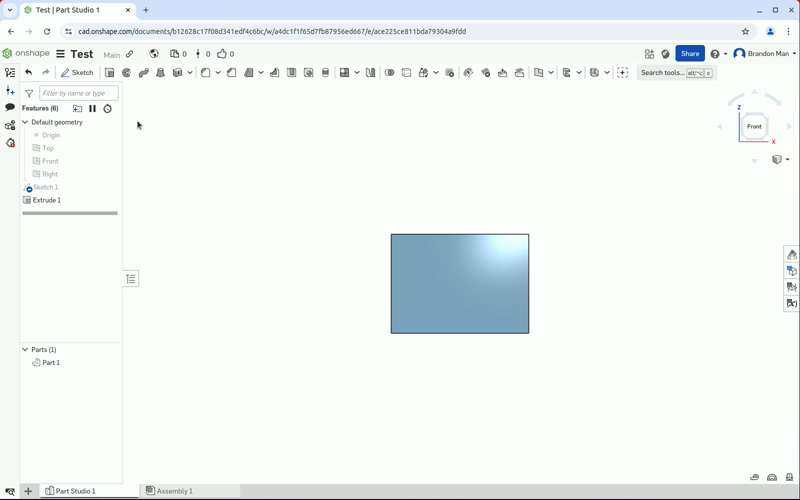
mouse_move(73, 189)
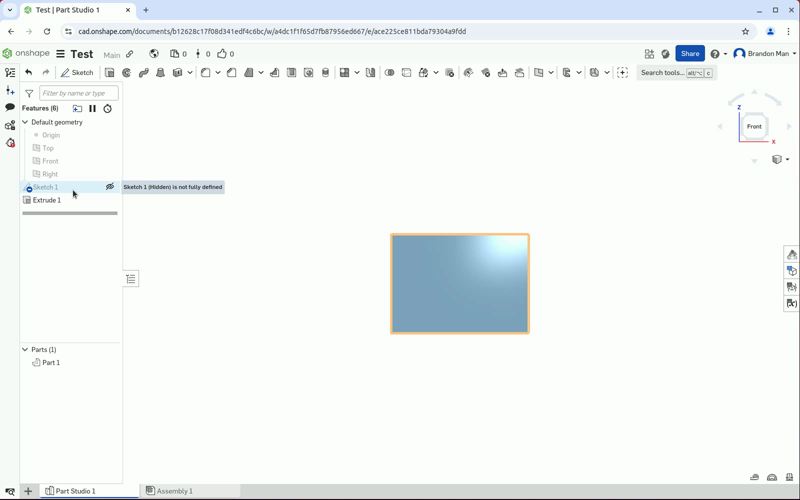
click(73, 189)
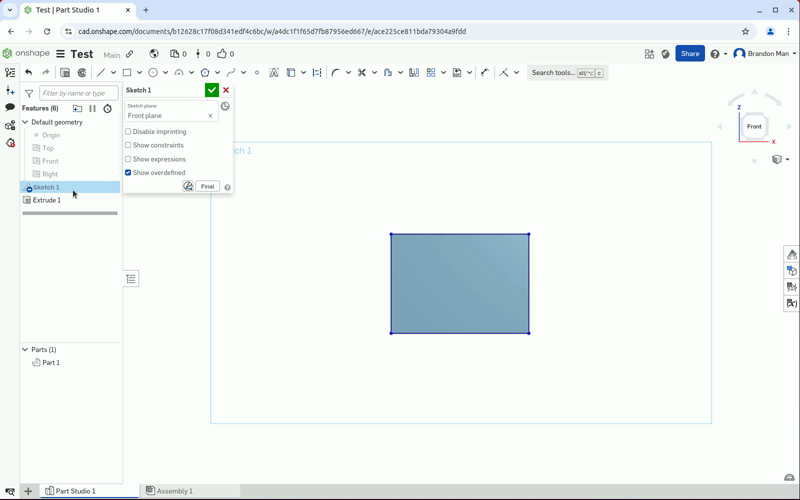
mouse_move(229, 92)
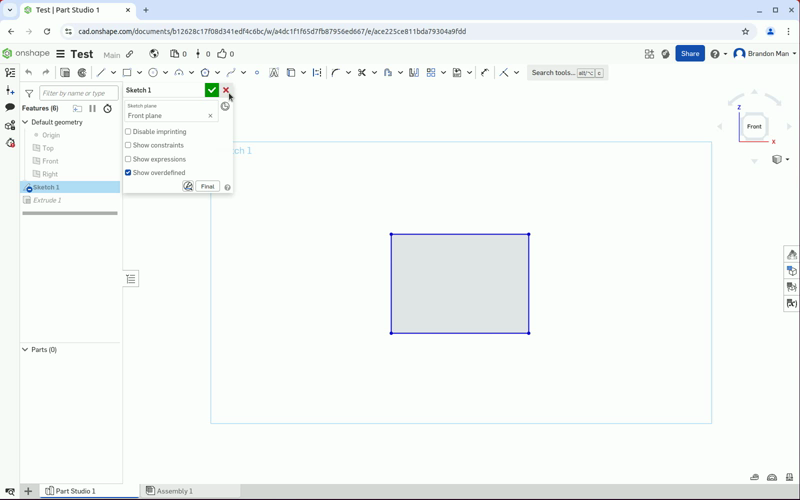
click(229, 92)
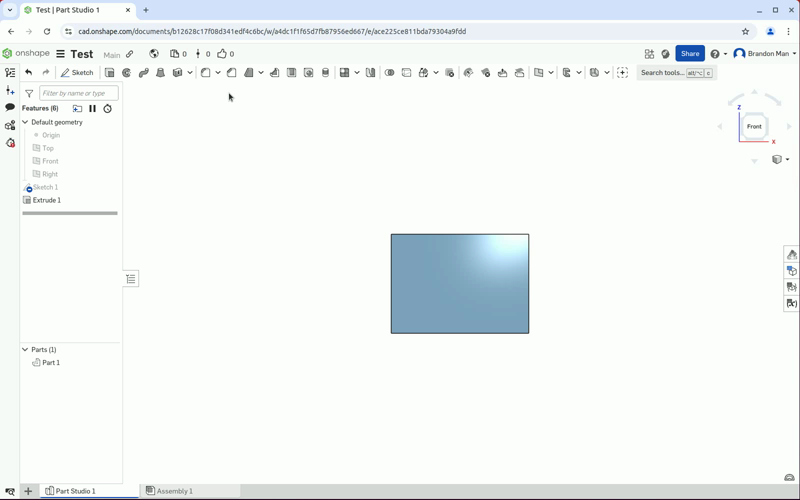
mouse_move(541, 75)
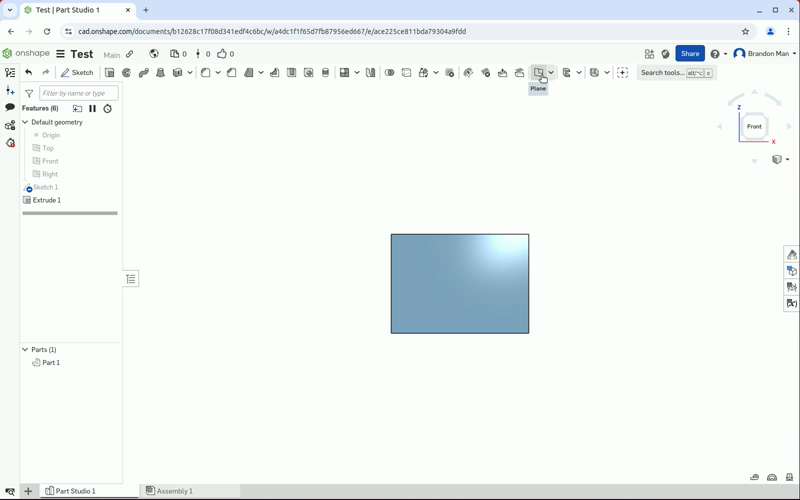
click(541, 75)
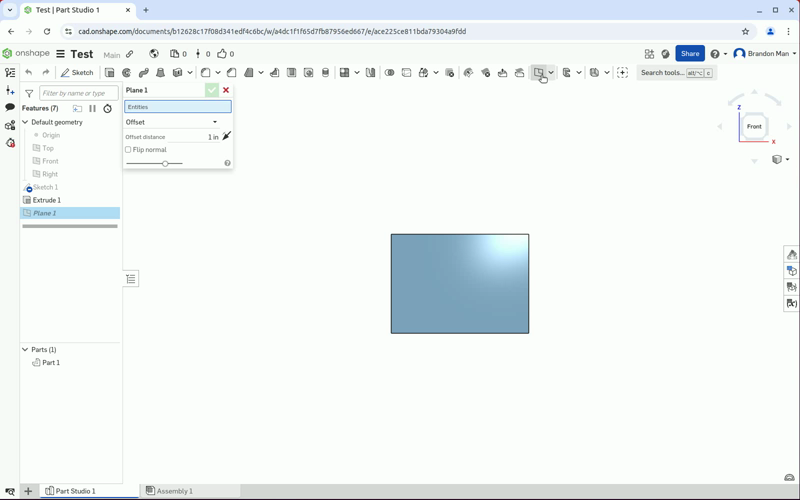
mouse_move(73, 163)
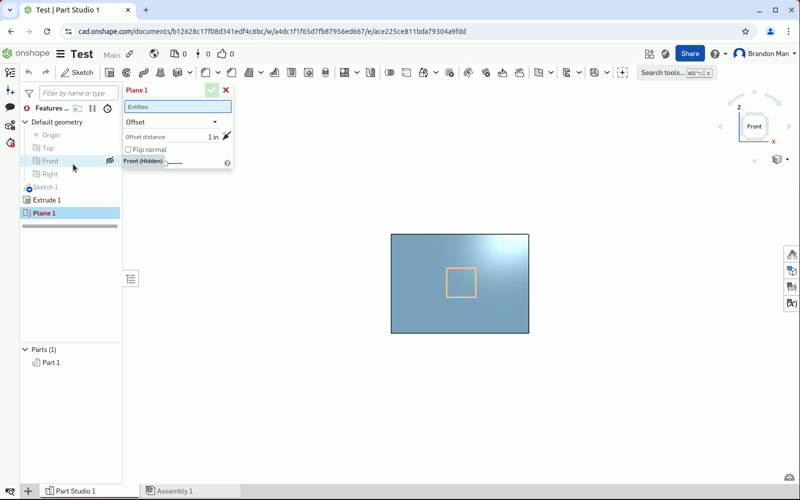
click(73, 163)
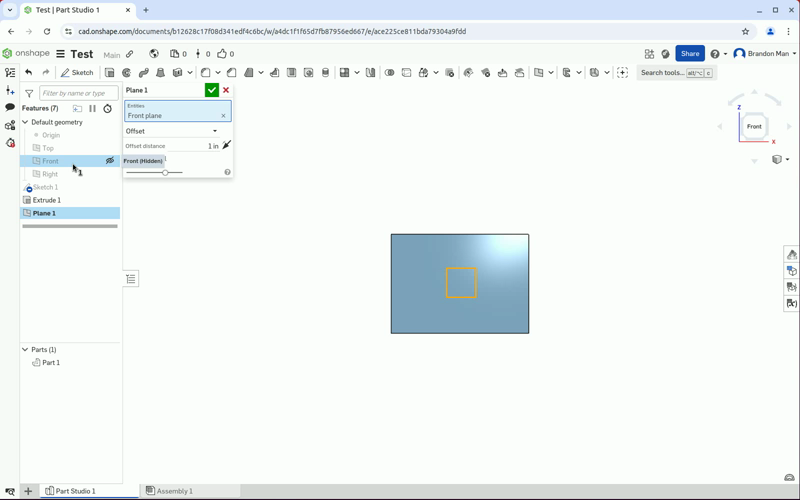
key(tab, 2)
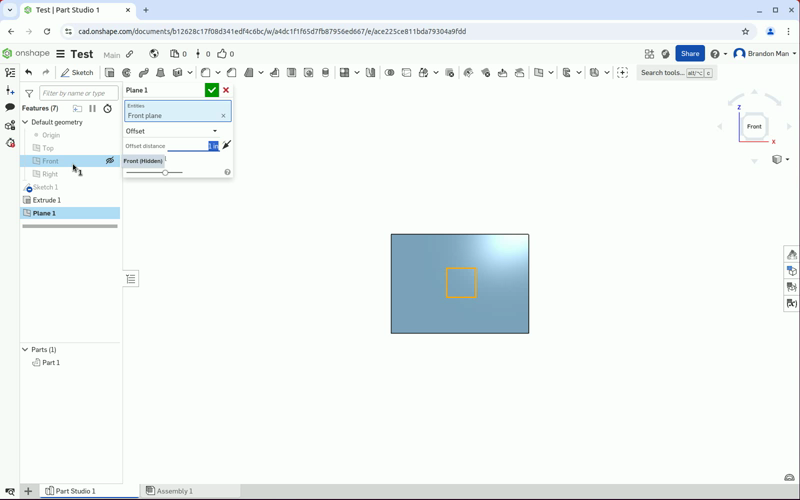
text(12.756)
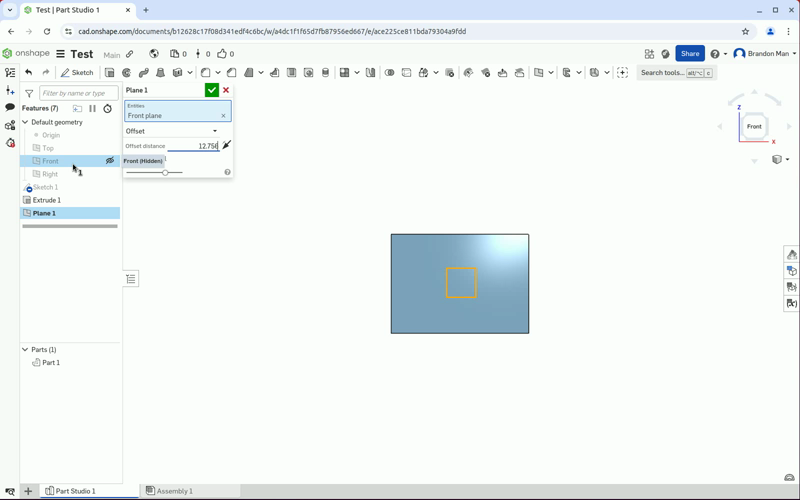
key(enter, 2)
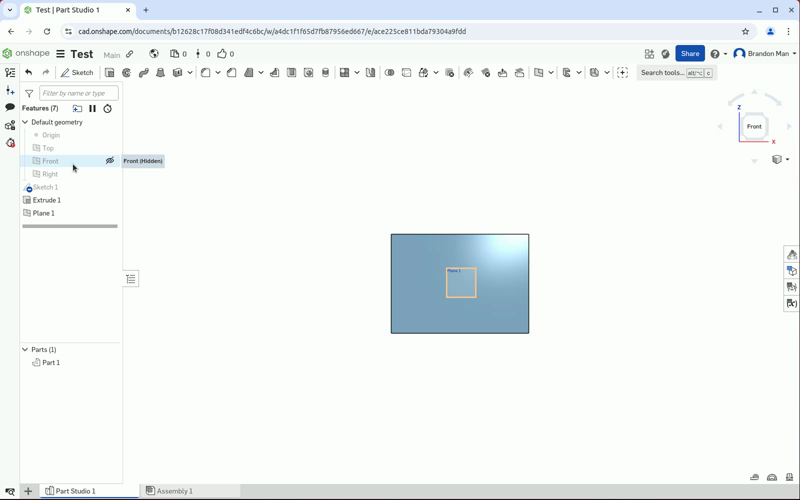
key(shift+s)
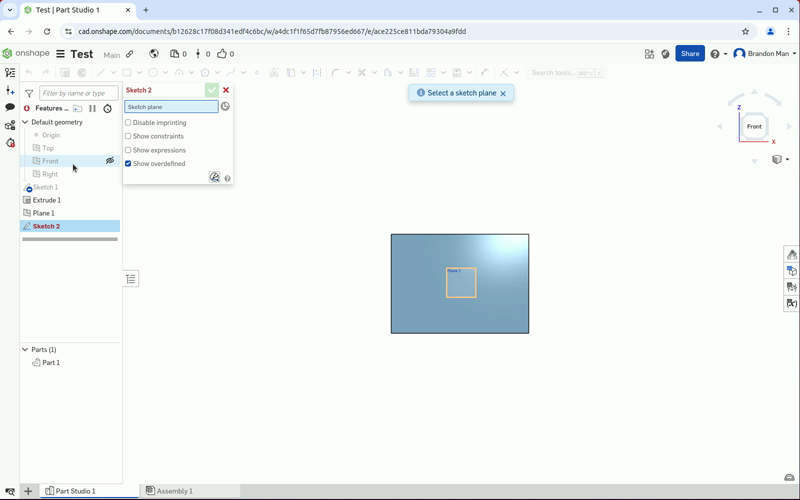
mouse_move(73, 215)
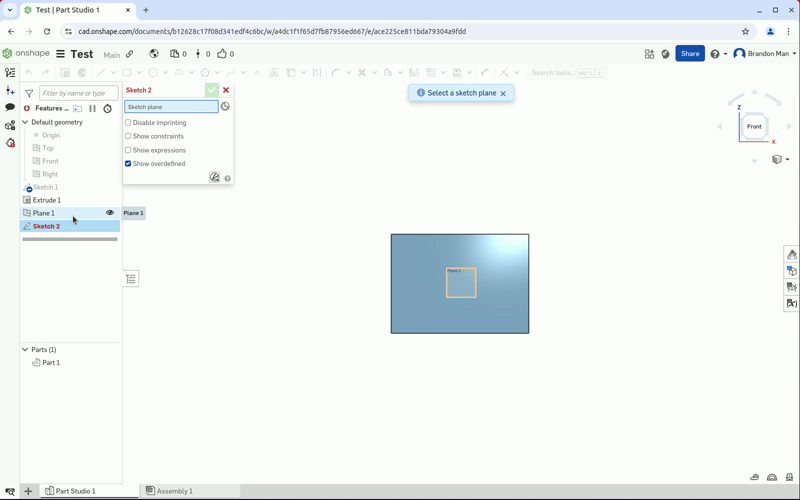
click(73, 215)
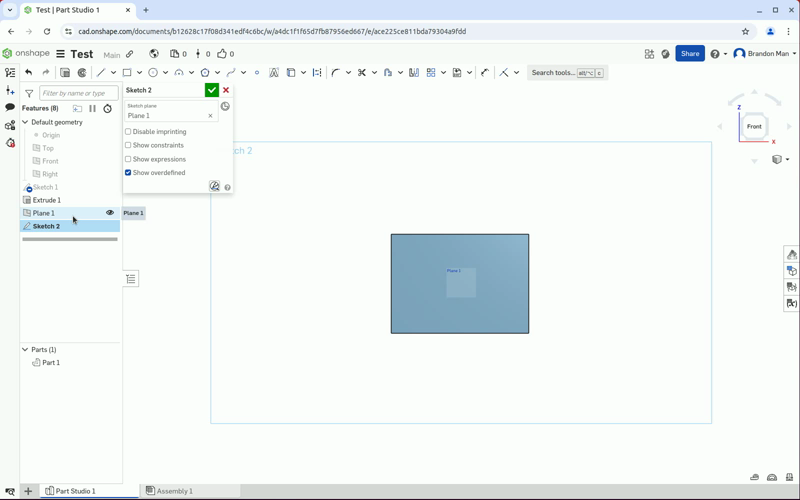
mouse_move(73, 352)
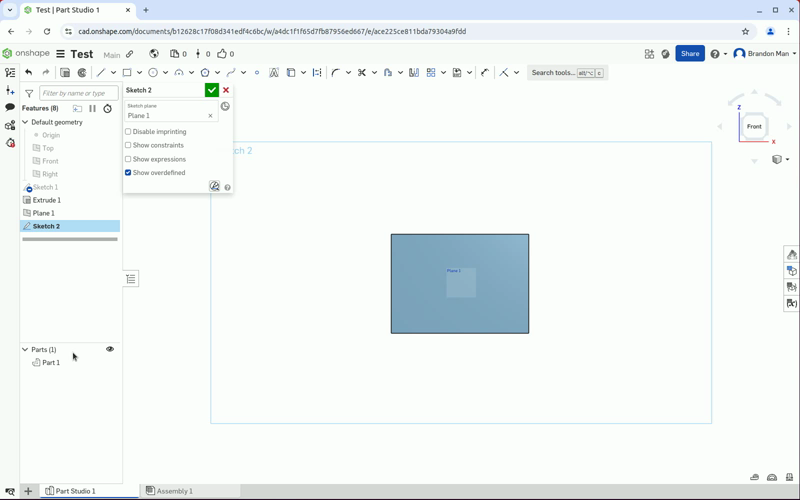
key(y)
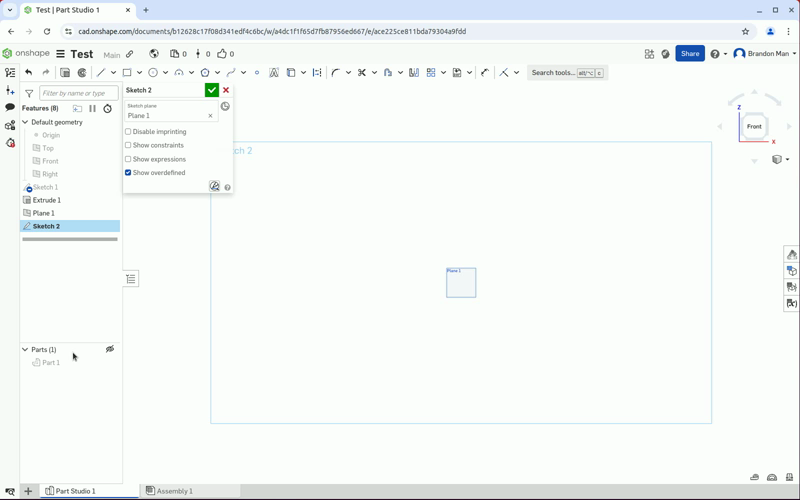
key(c)
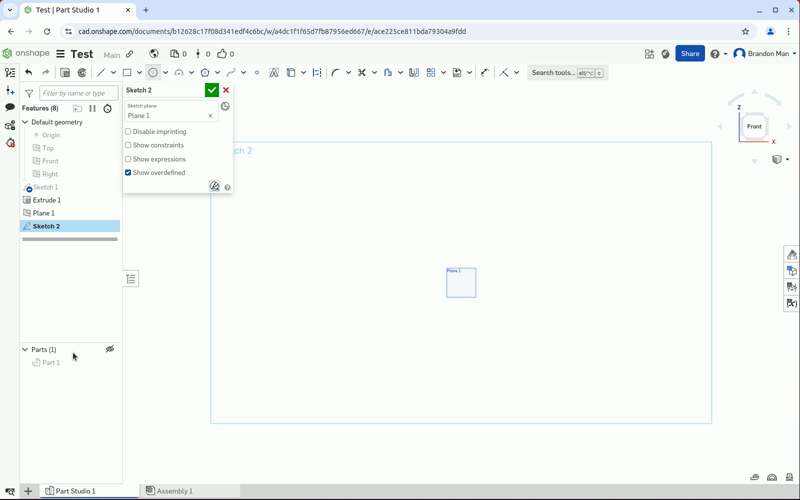
key_down(shift)
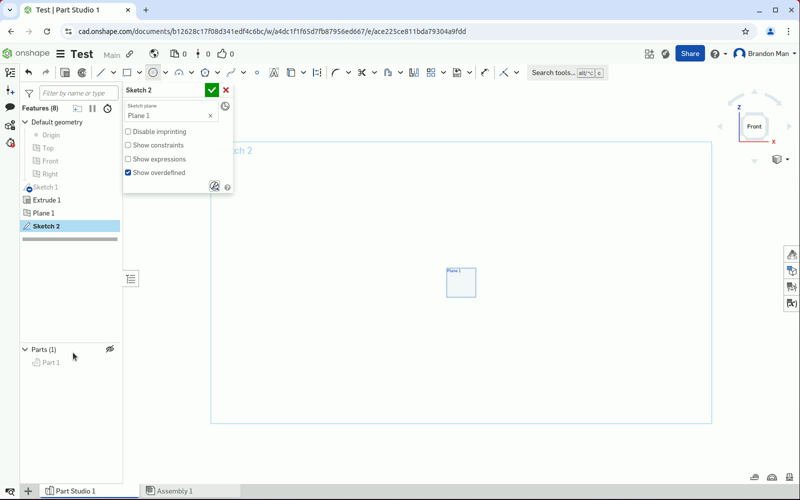
mouse_move(460, 282)
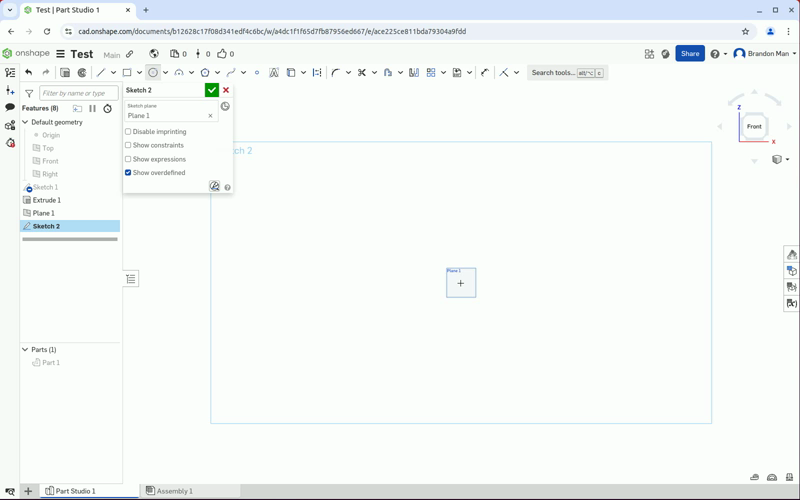
click(460, 282)
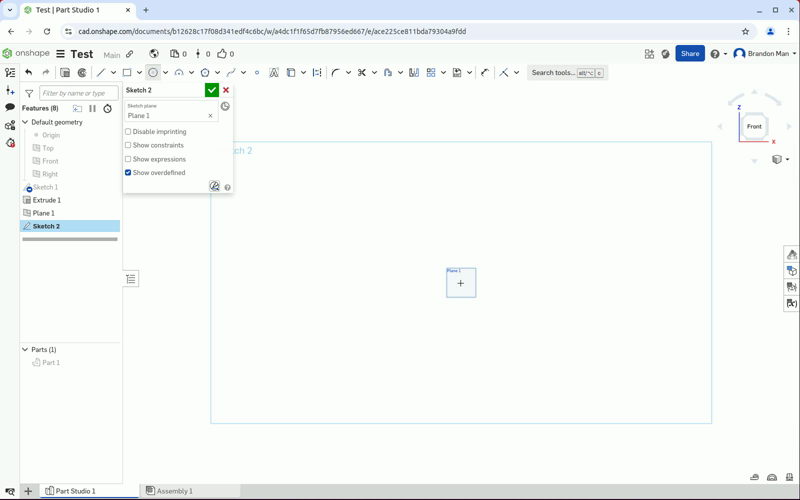
key_up(shift)
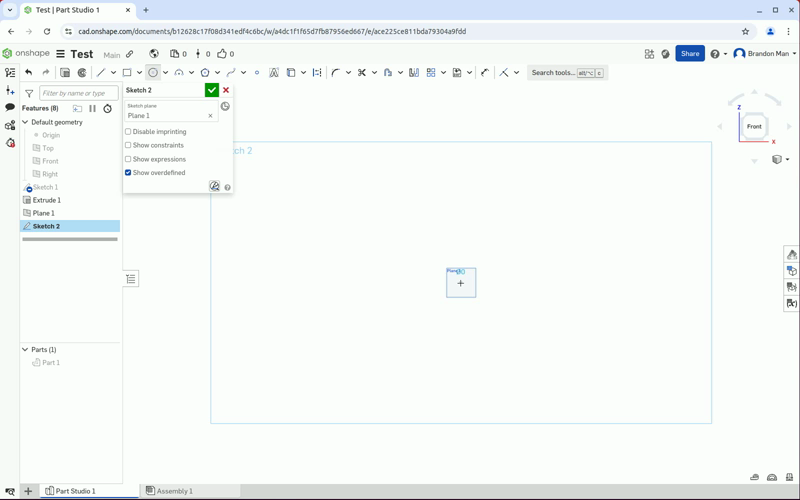
mouse_move(482, 282)
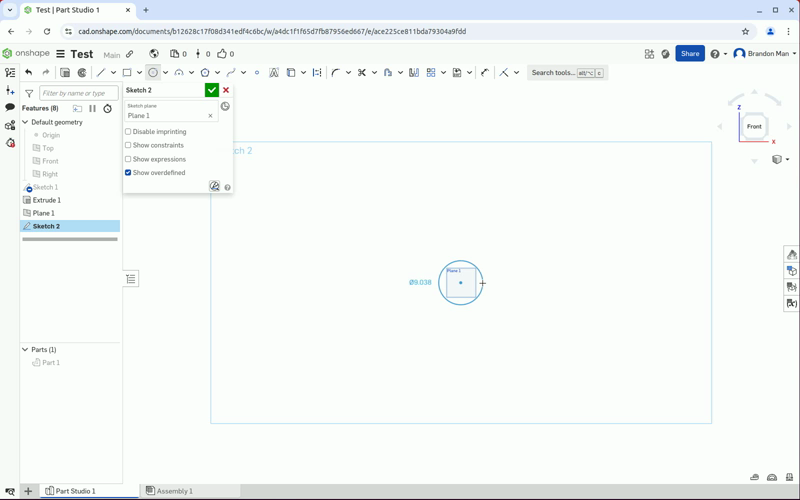
click(482, 282)
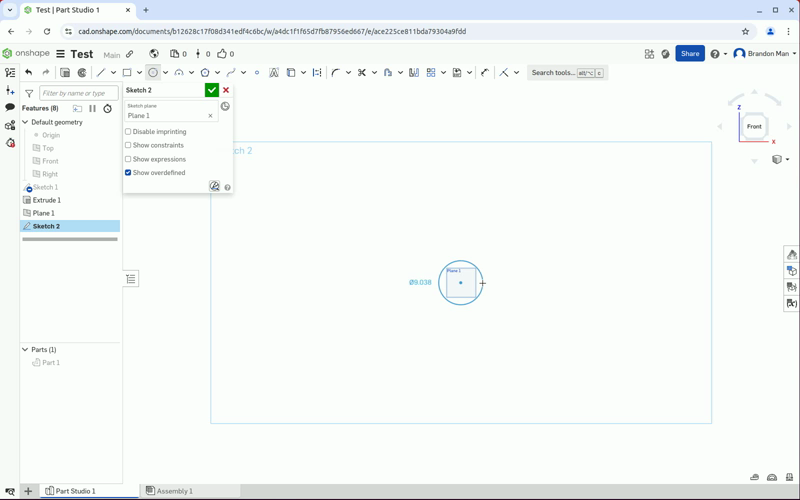
key(esc)
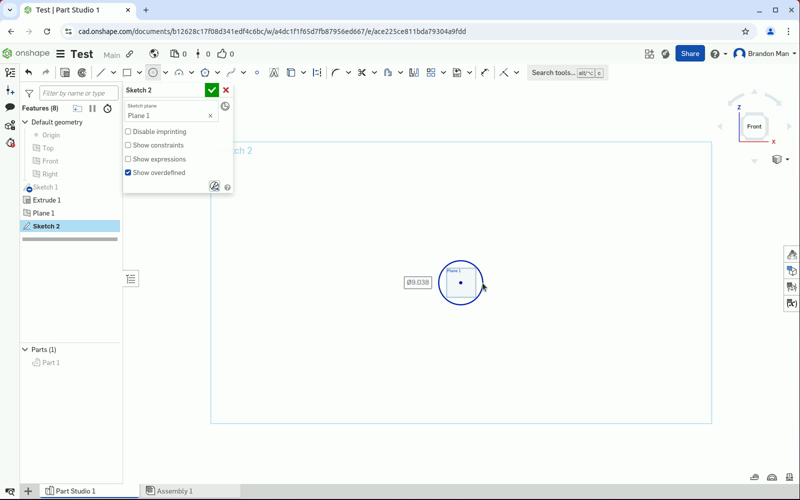
mouse_move(476, 276)
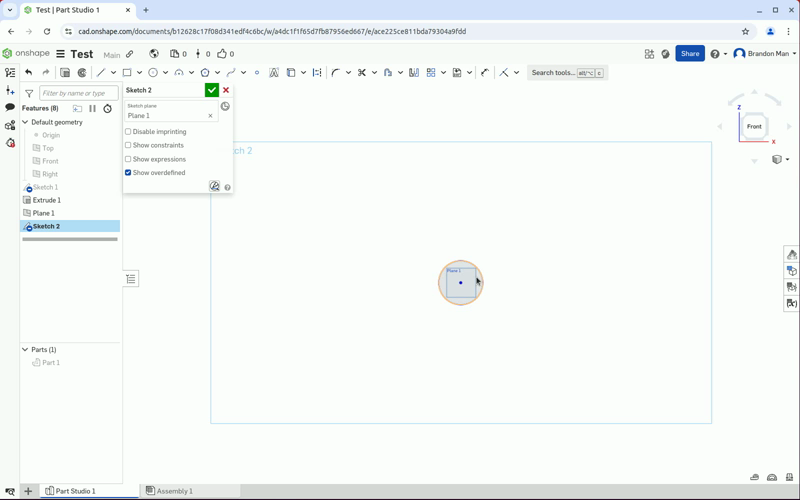
scroll(6)
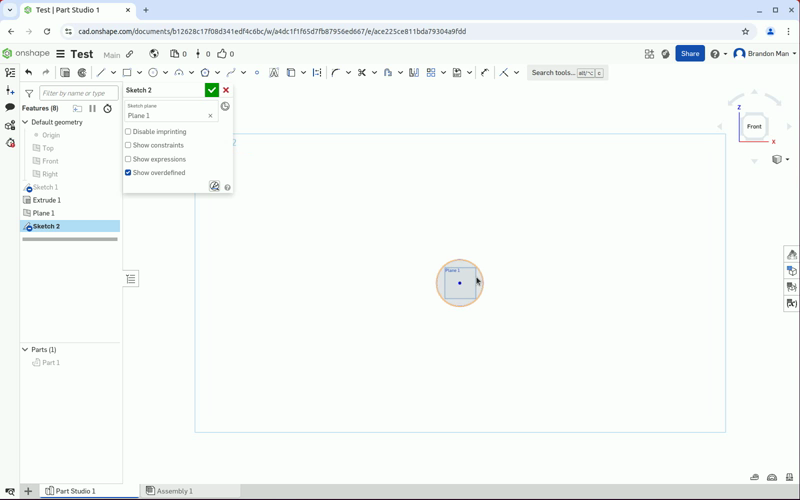
scroll(6)
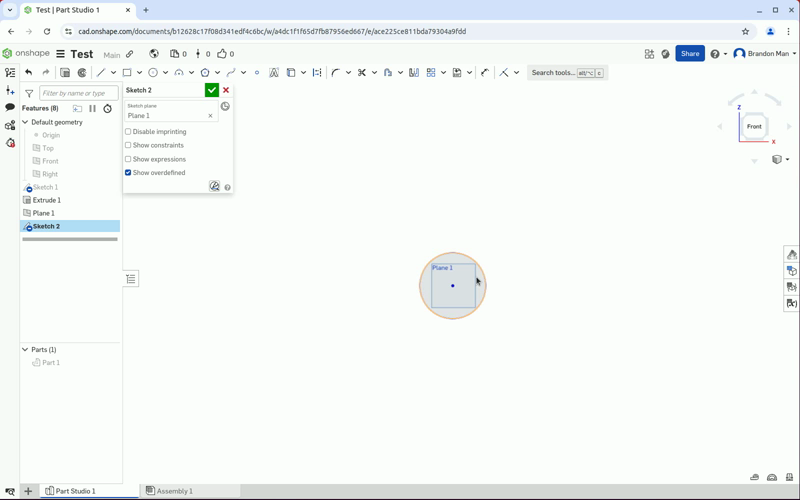
scroll(6)
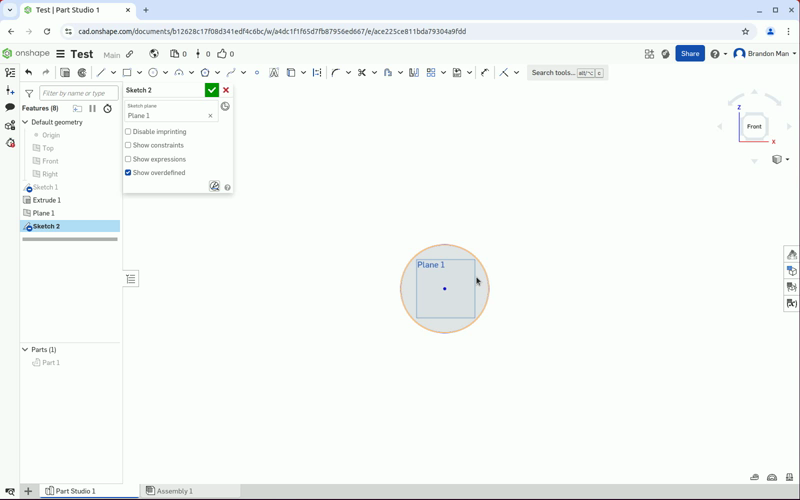
scroll(6)
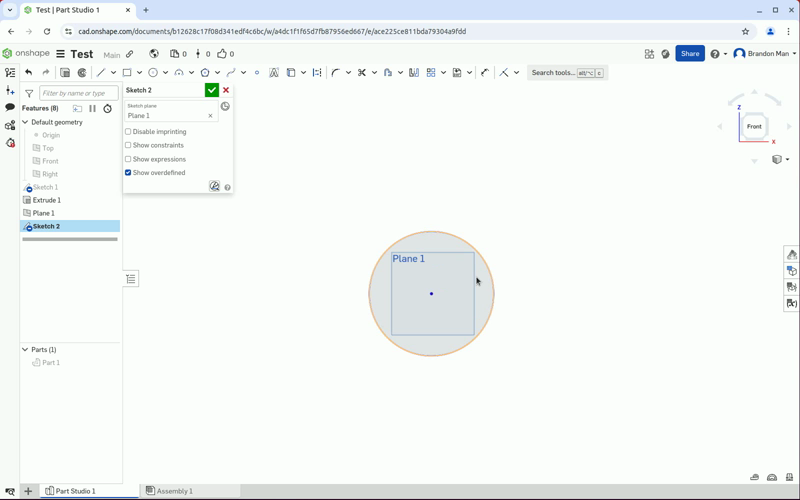
scroll(6)
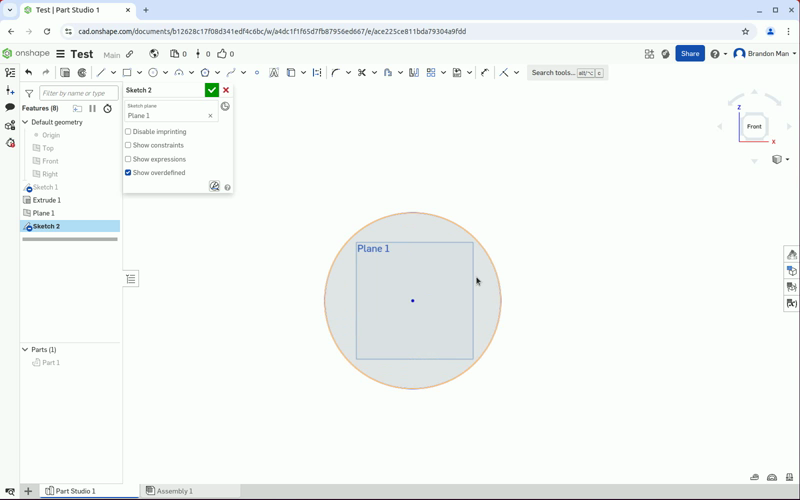
scroll(6)
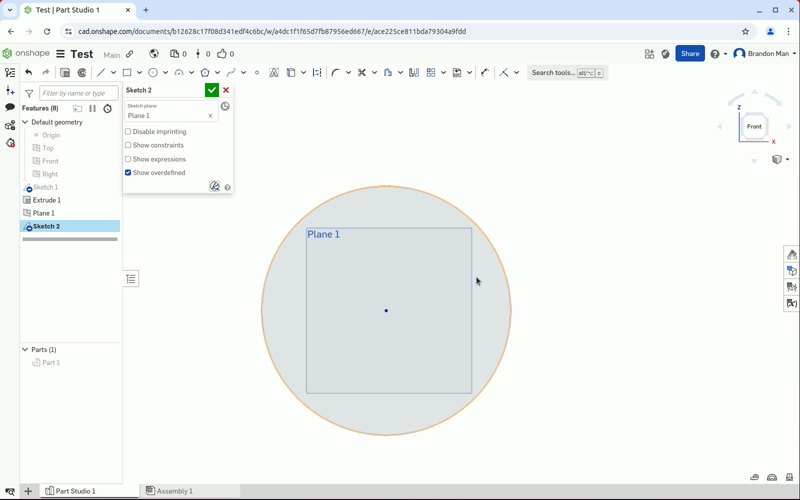
scroll(6)
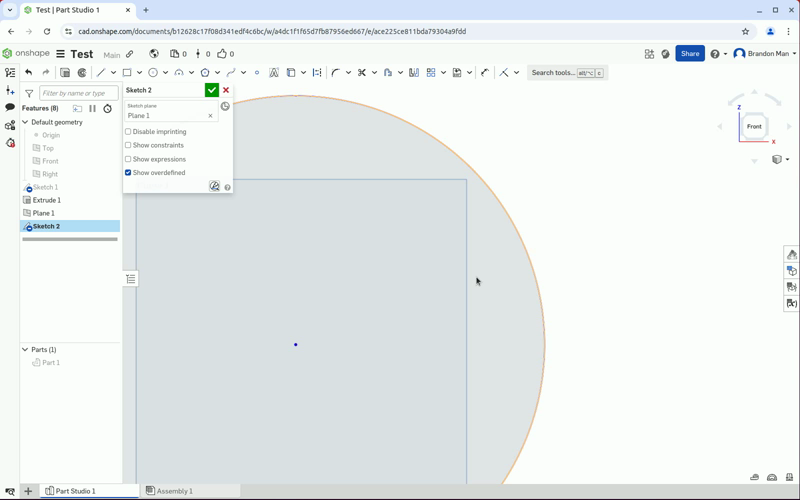
click(476, 276)
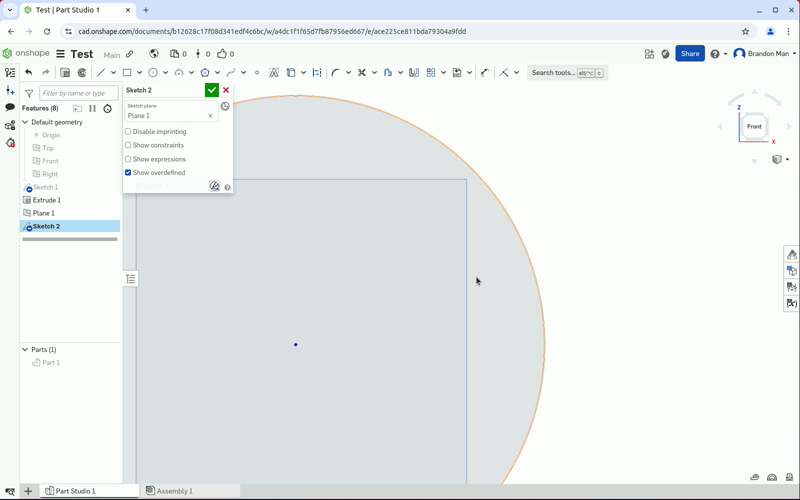
scroll(-6)
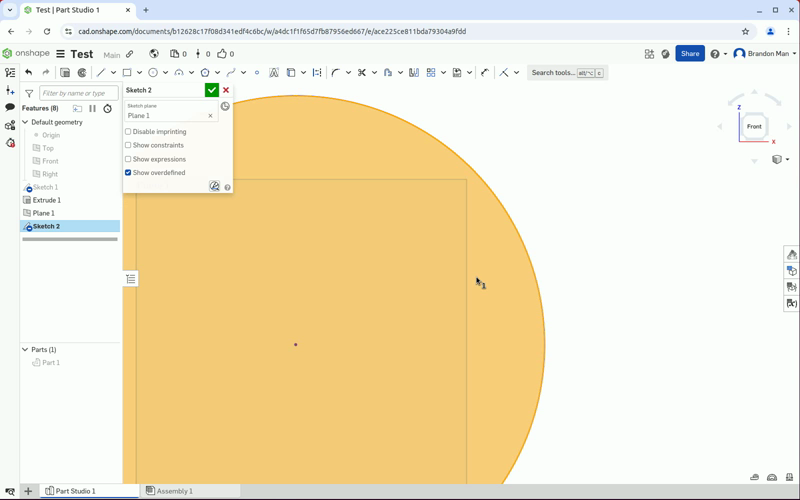
scroll(-6)
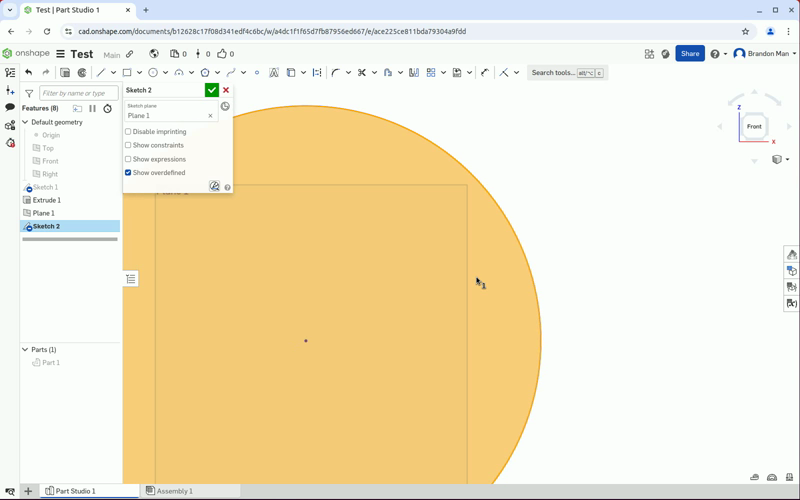
scroll(-6)
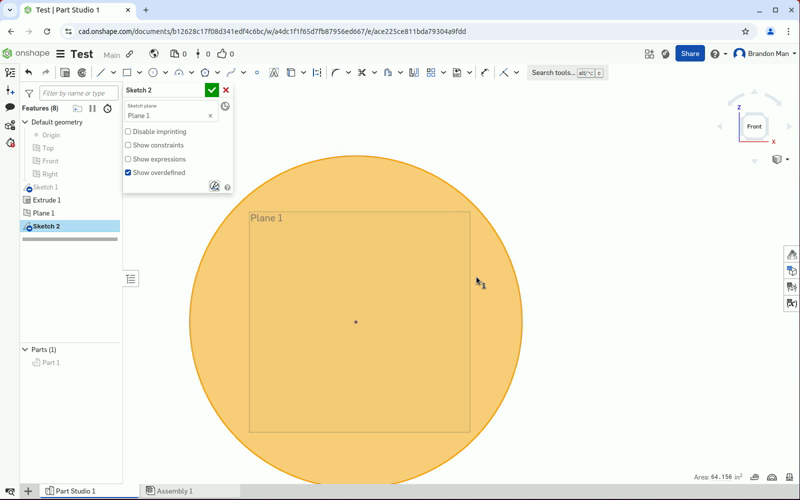
scroll(-6)
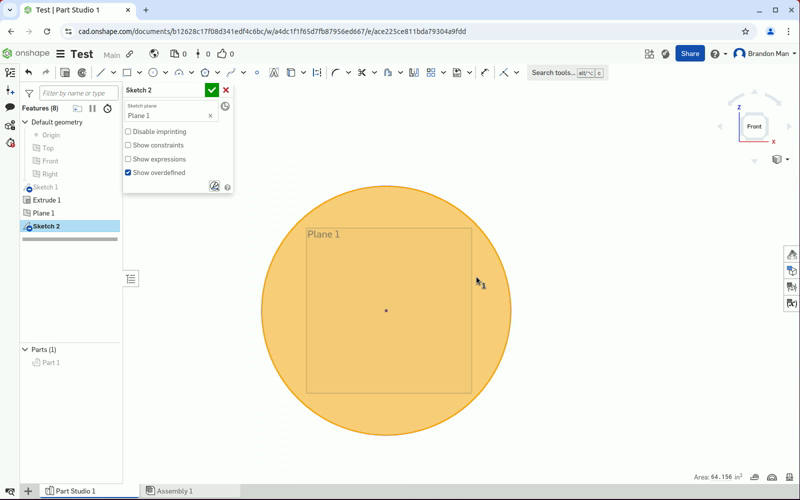
scroll(-6)
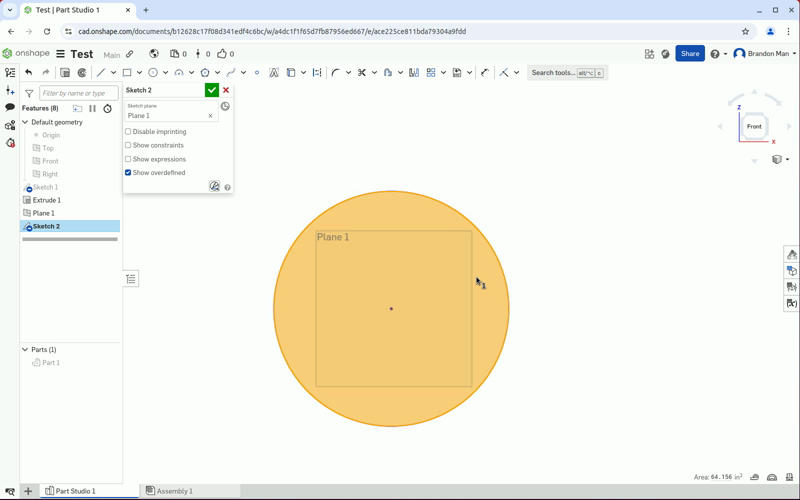
scroll(-6)
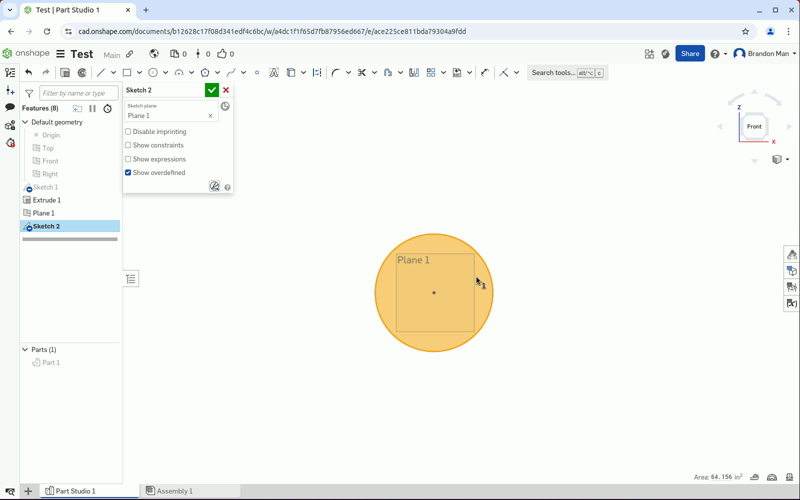
scroll(-6)
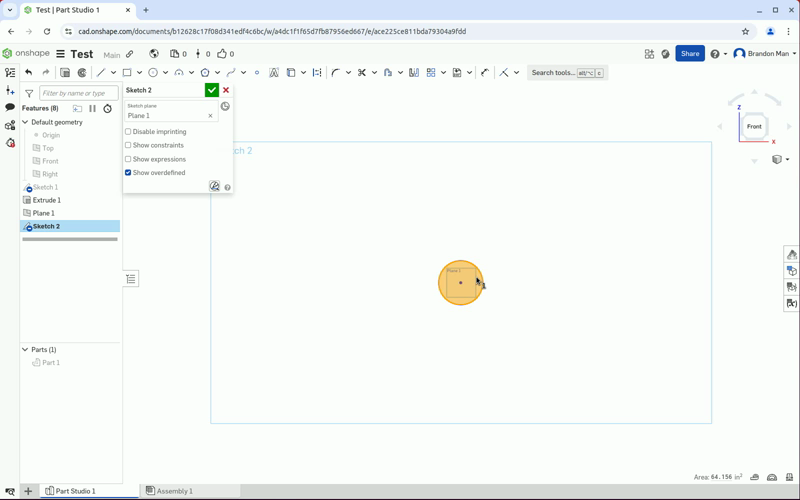
mouse_move(73, 352)
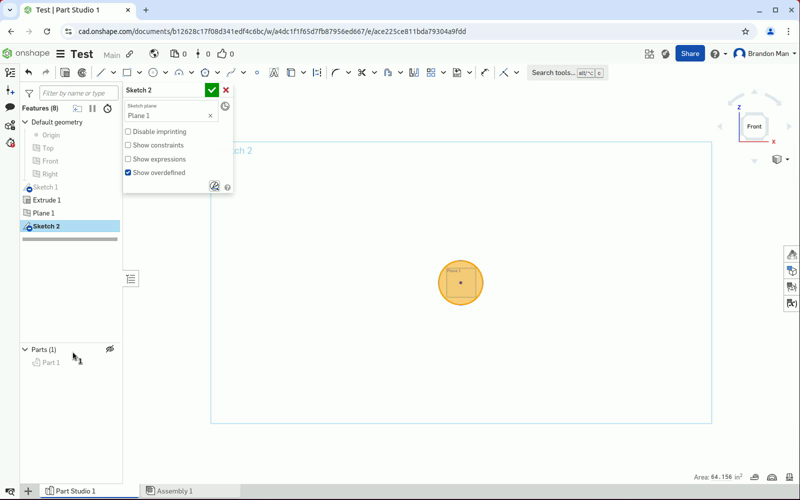
key(shift+y)
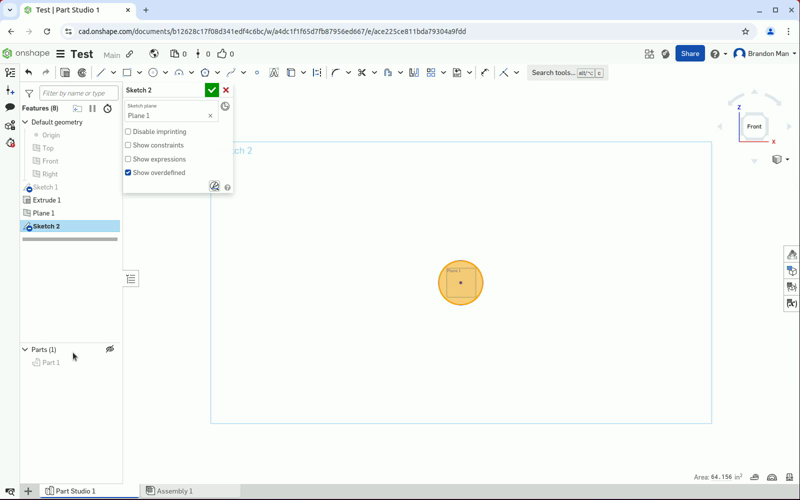
key(shift+e)
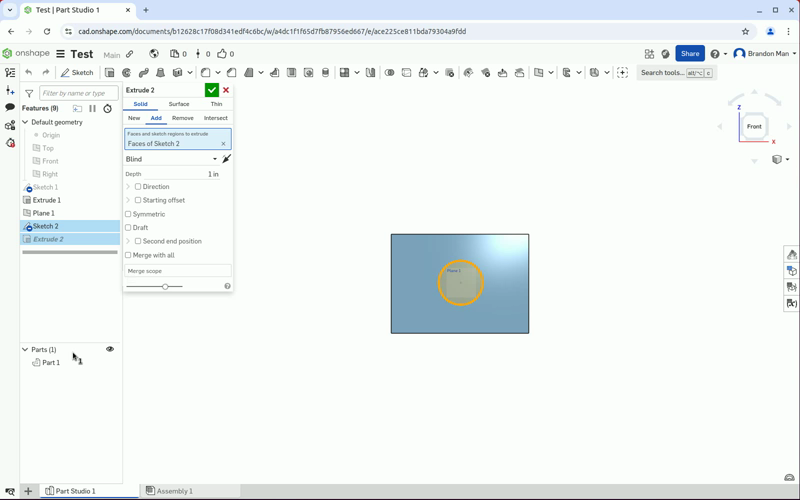
mouse_move(143, 106)
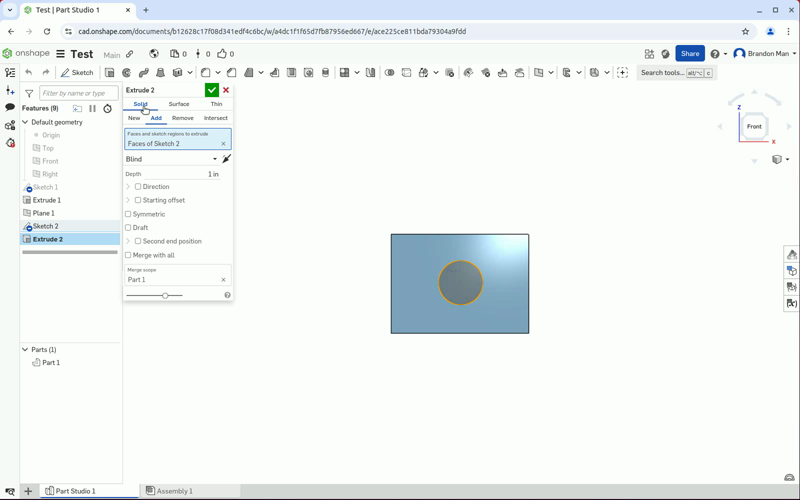
click(143, 106)
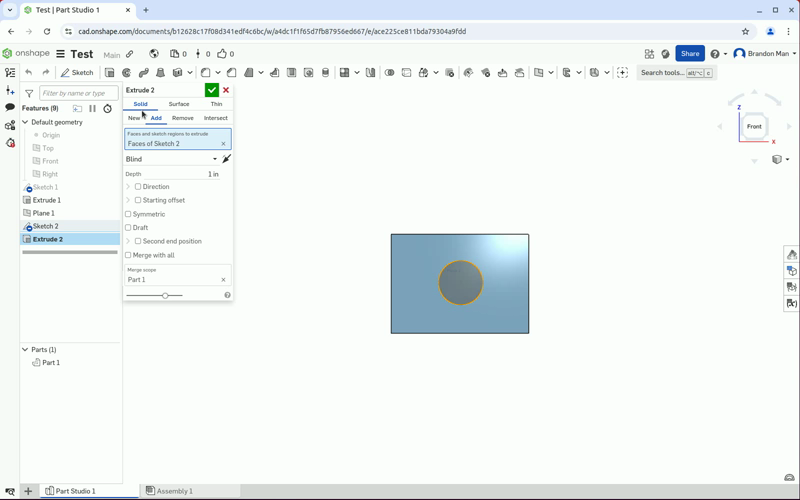
mouse_move(137, 120)
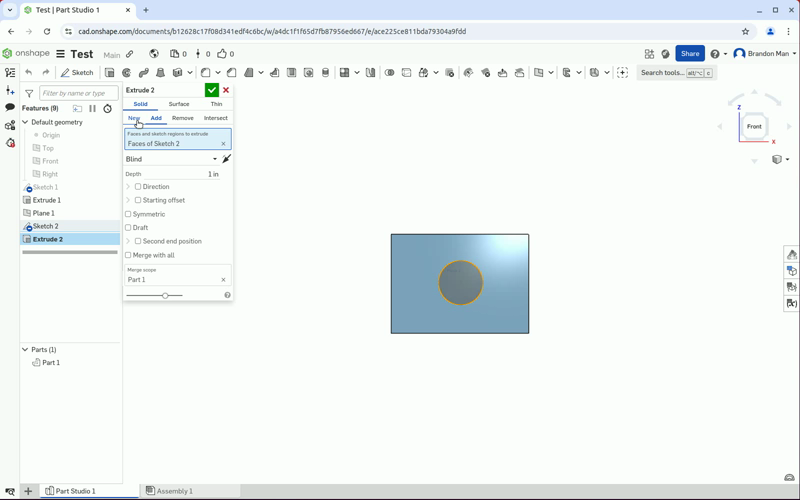
click(137, 120)
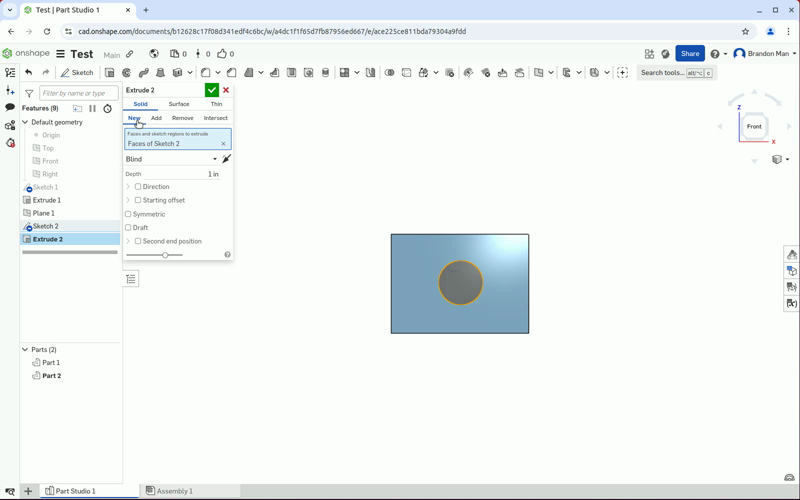
key(tab, 4)
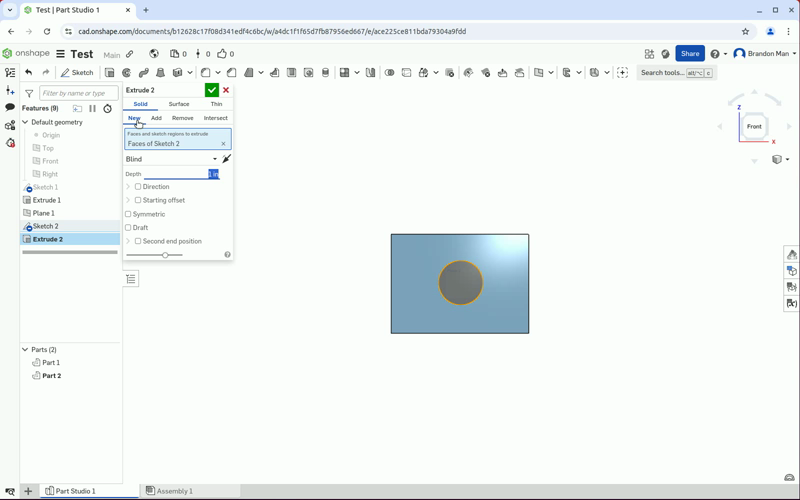
text(10.351)
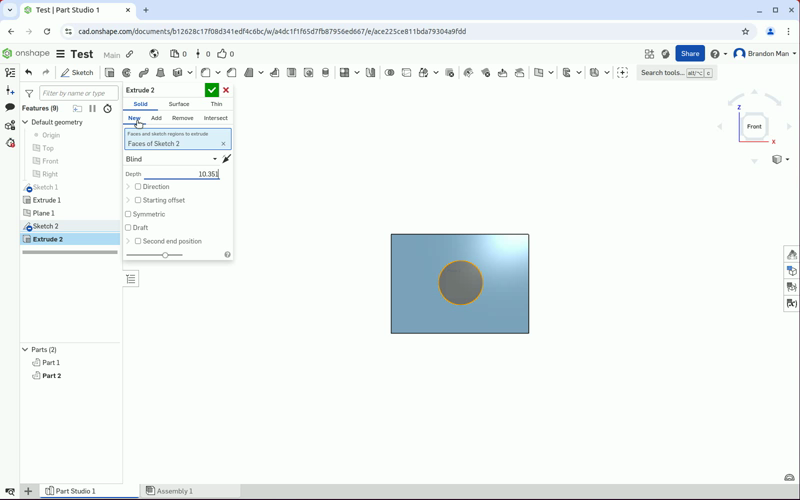
key(enter)
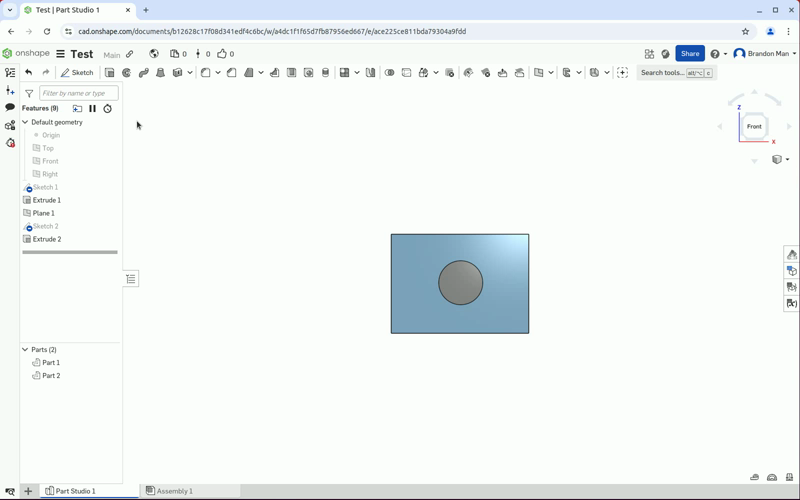
key(shift+h)
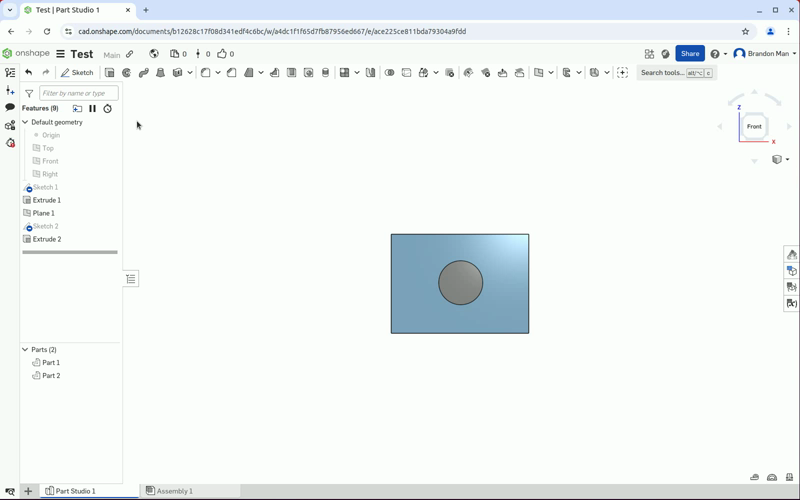
key(shift+h)
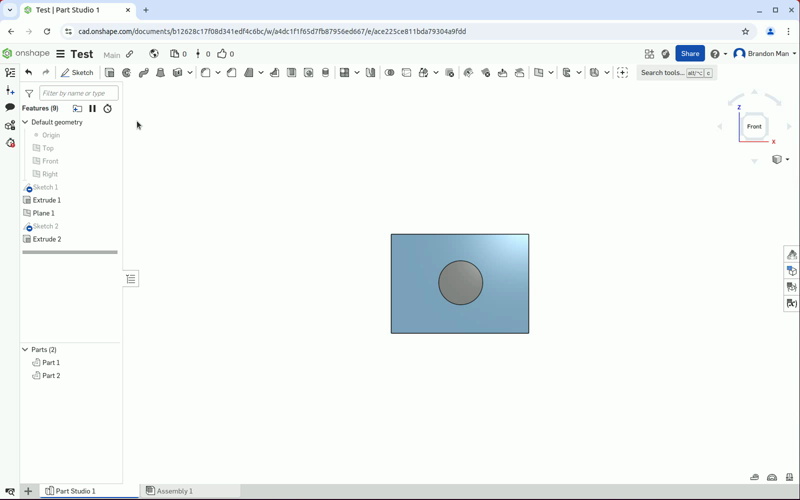
mouse_move(73, 189)
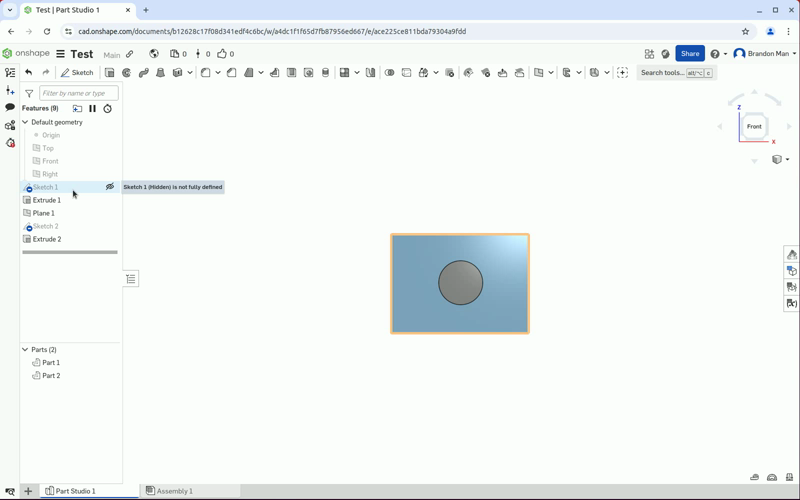
click(73, 189)
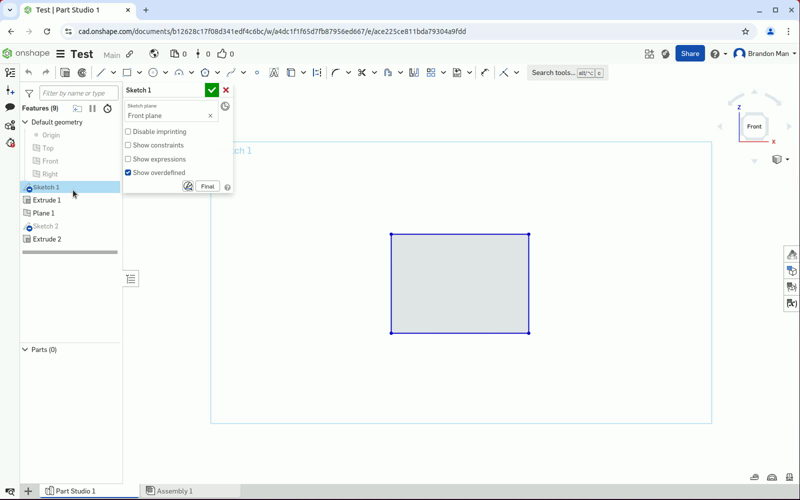
mouse_move(229, 92)
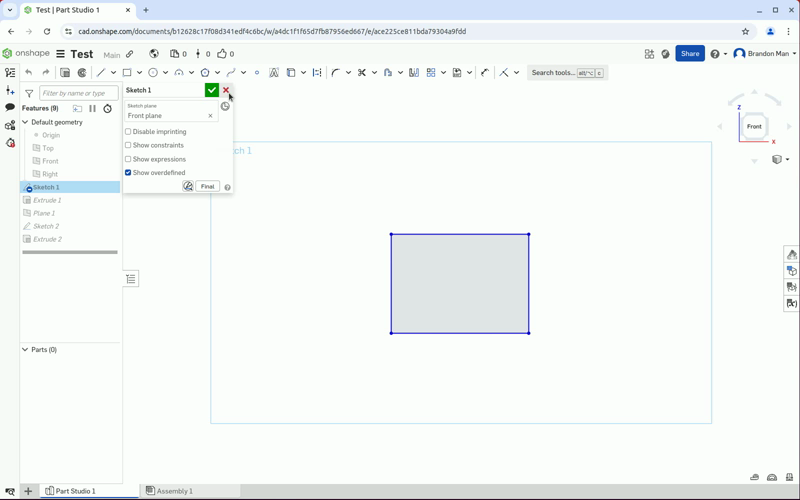
click(229, 92)
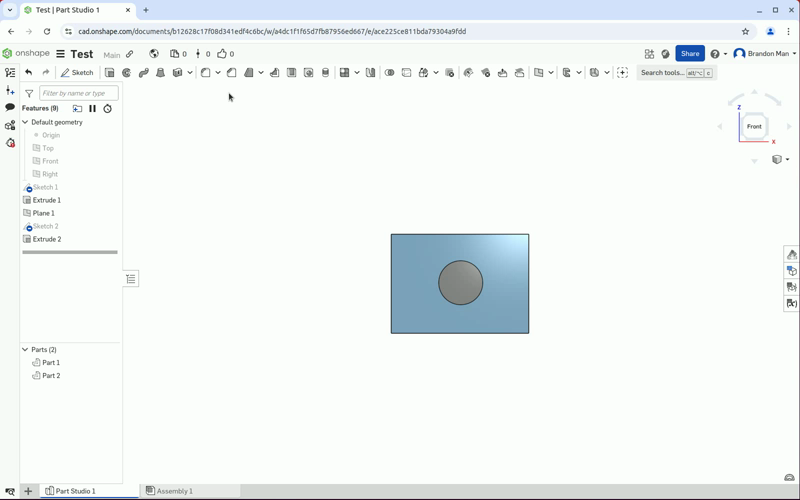
mouse_move(541, 75)
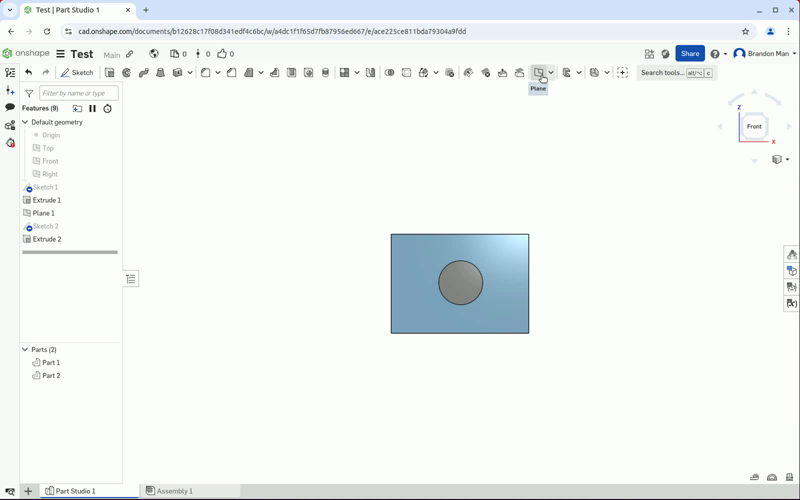
click(541, 75)
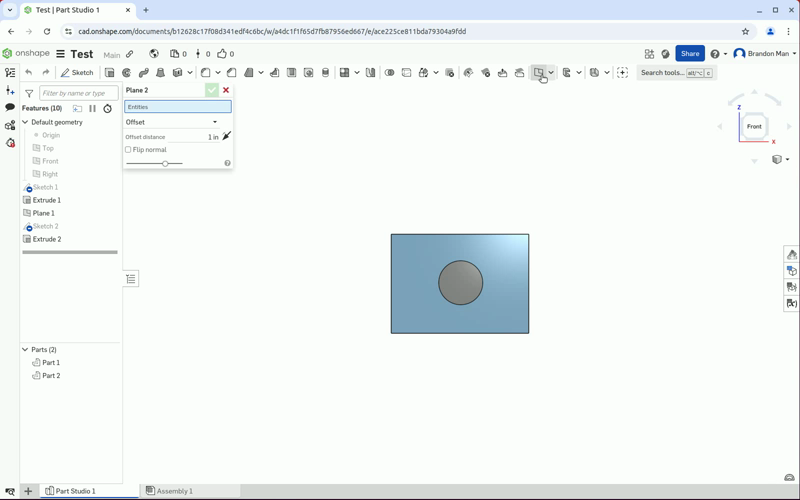
mouse_move(73, 163)
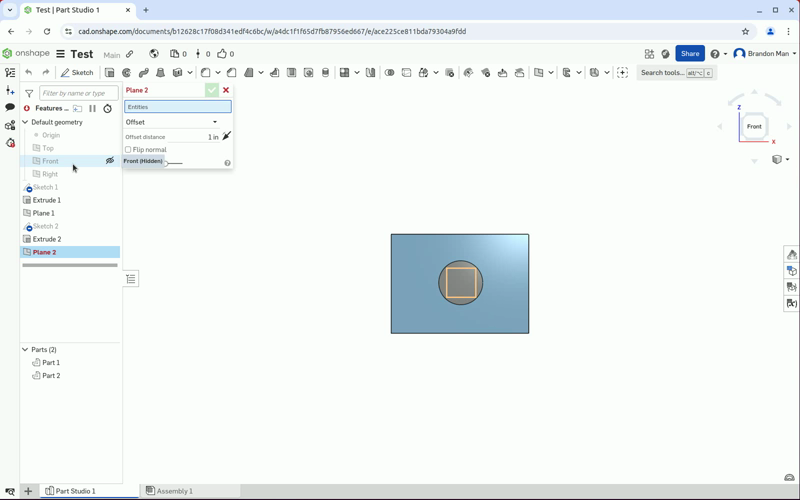
click(73, 163)
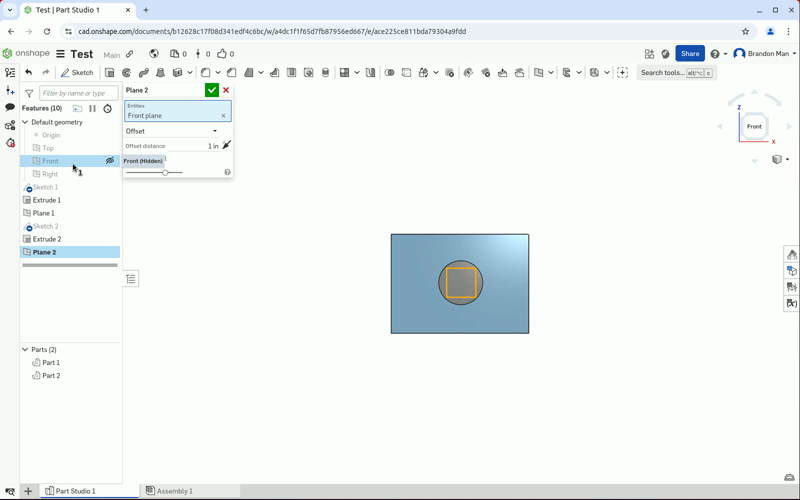
key(tab, 2)
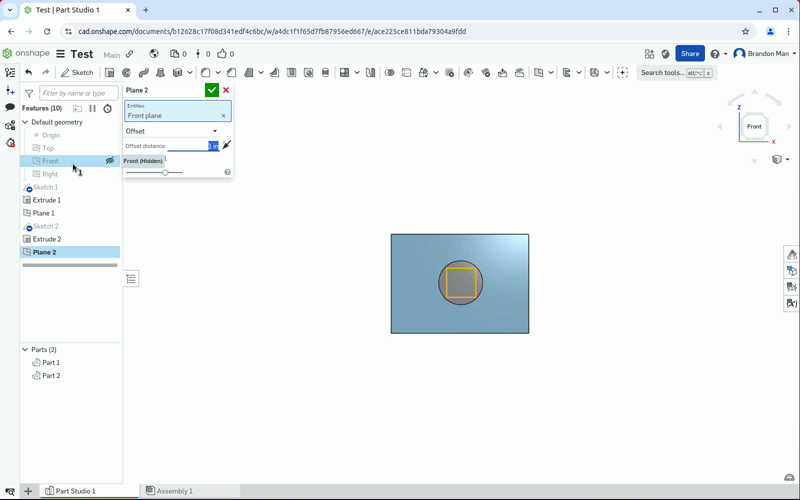
text(23.108)
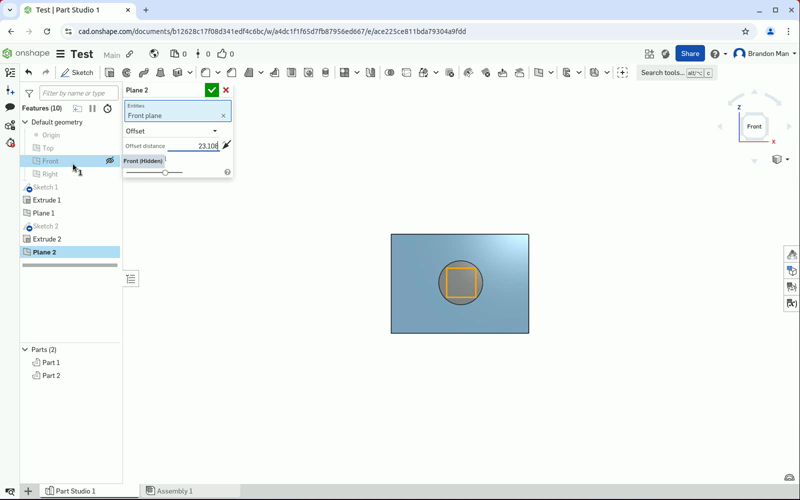
key(enter, 2)
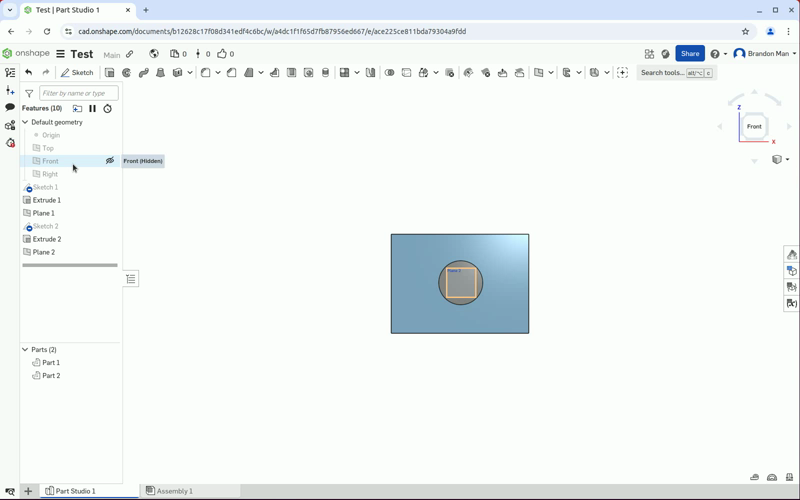
key(shift+s)
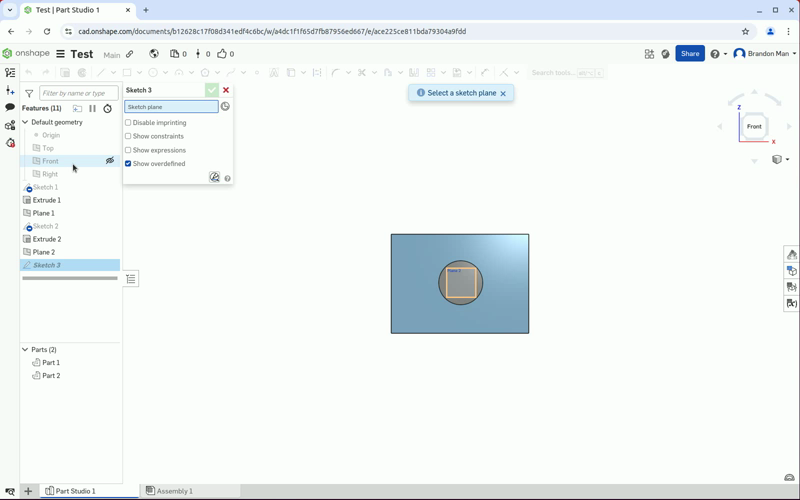
mouse_move(73, 254)
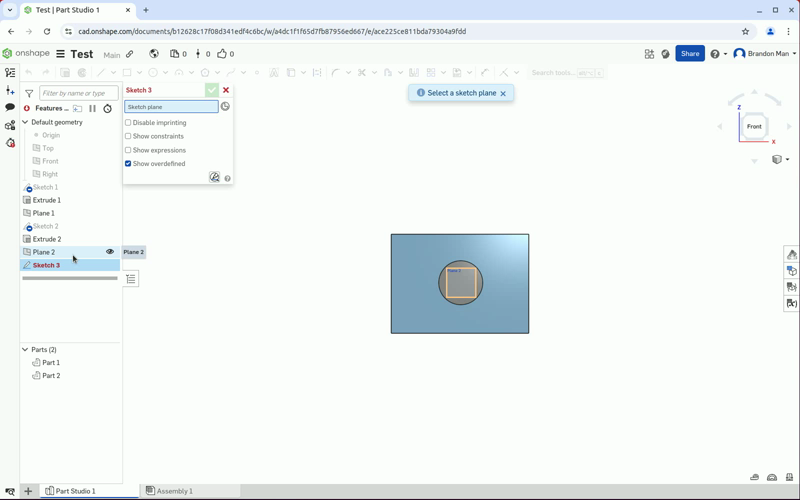
click(73, 254)
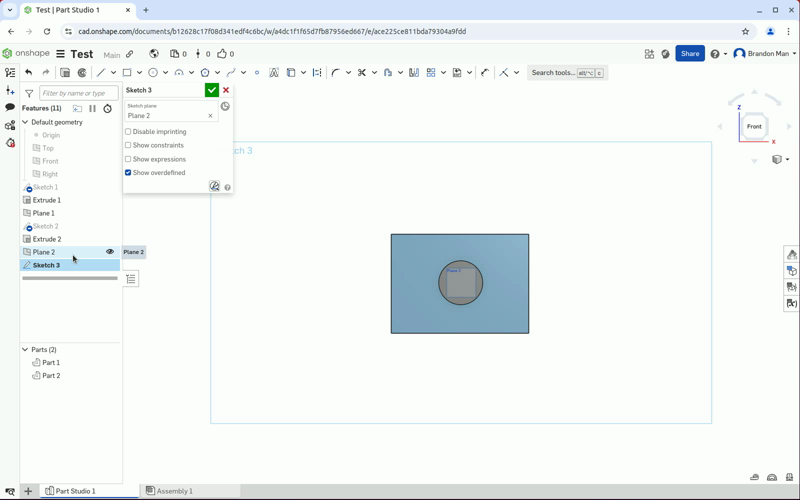
mouse_move(73, 352)
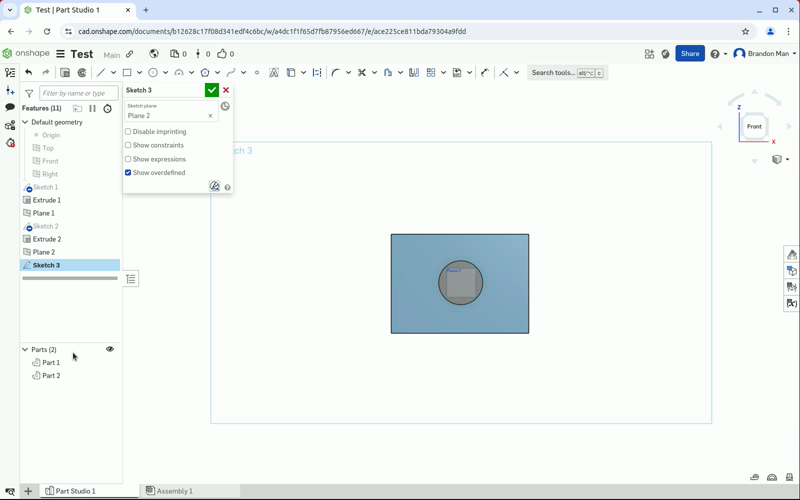
key(y)
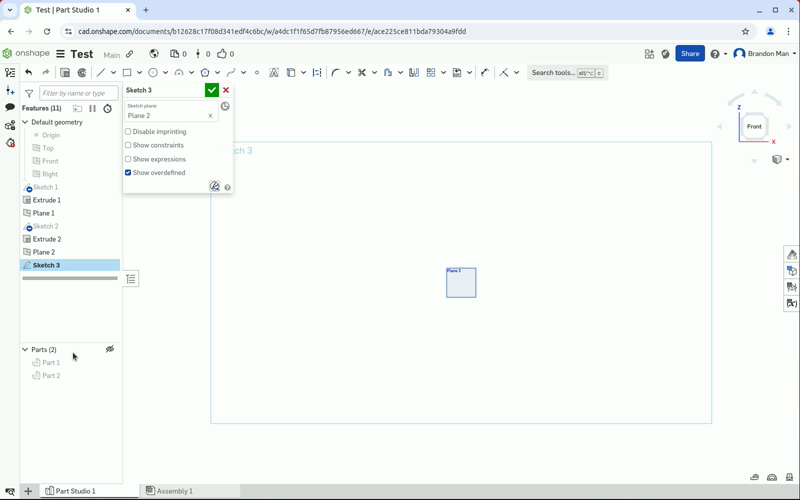
key(c)
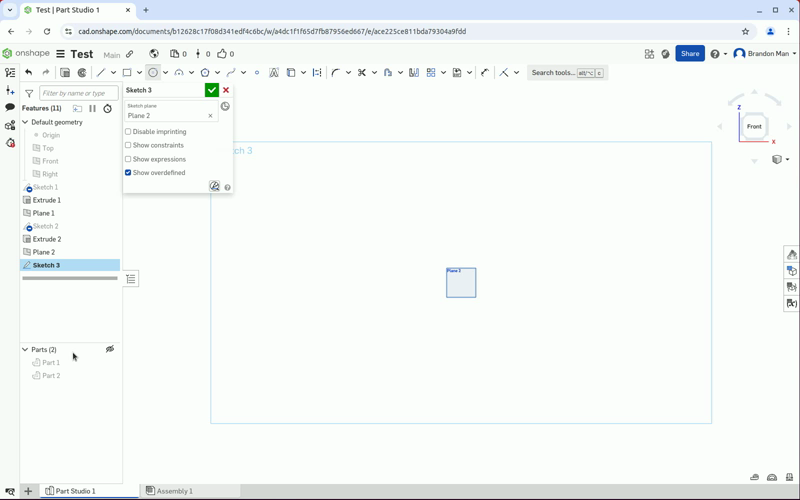
key_down(shift)
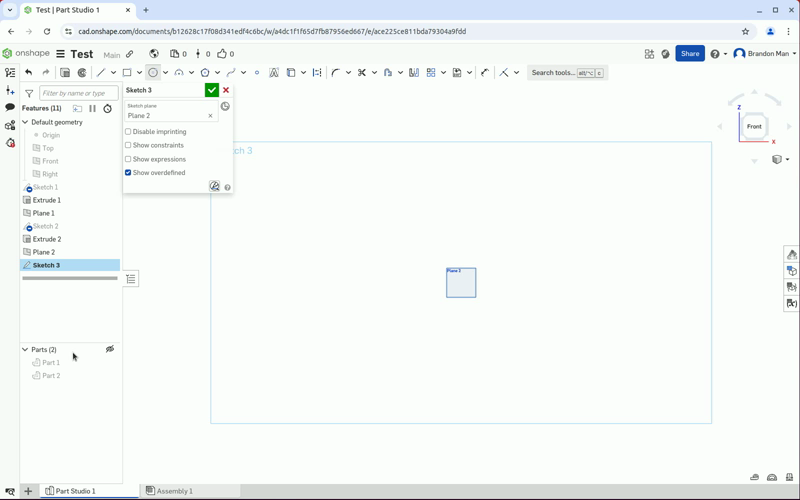
mouse_move(461, 282)
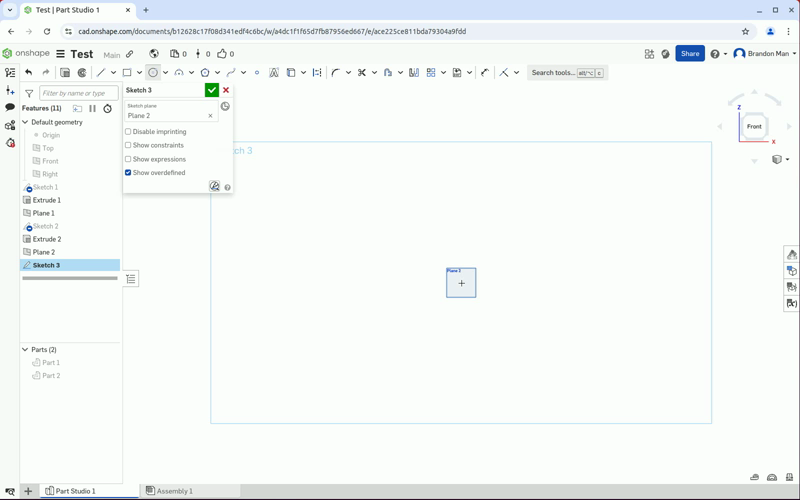
click(461, 282)
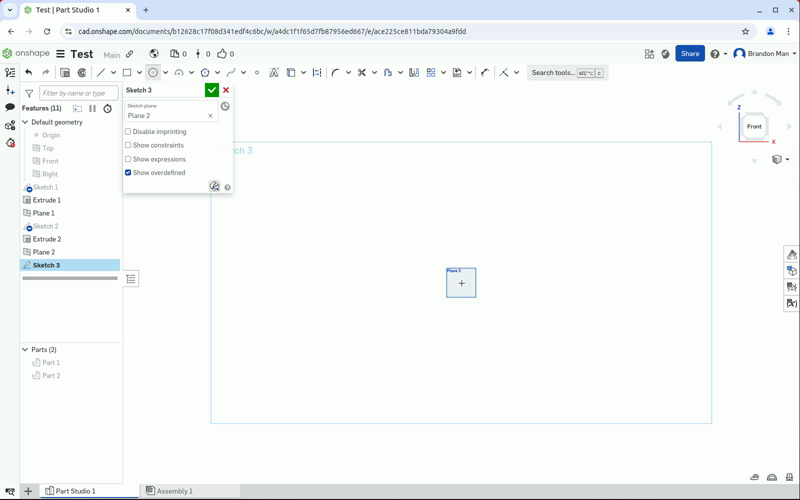
key_up(shift)
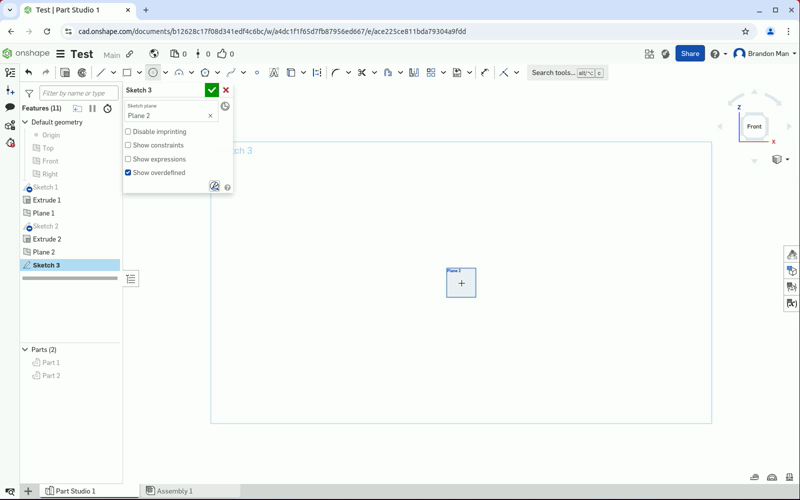
mouse_move(479, 282)
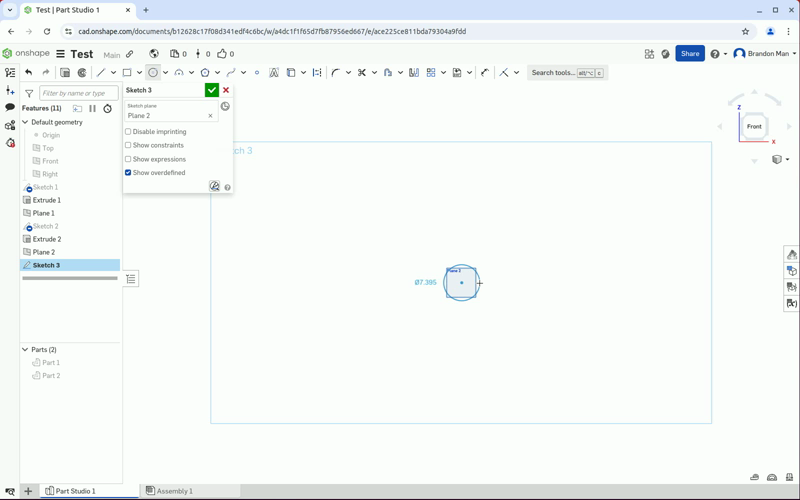
click(479, 282)
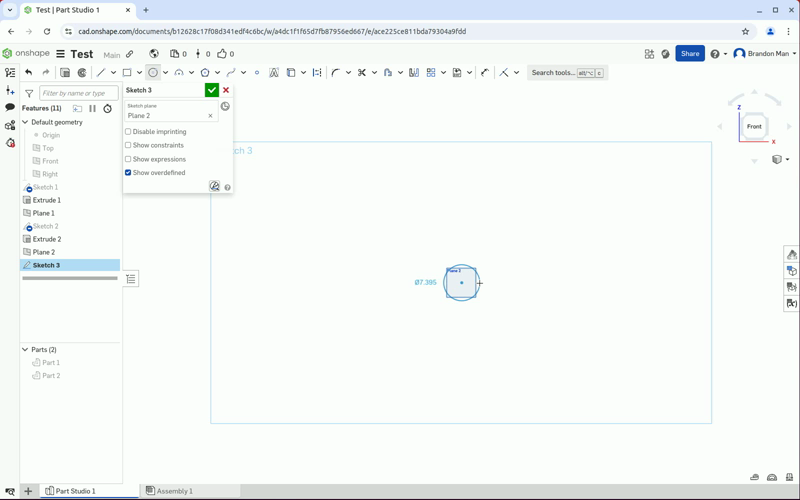
key(esc)
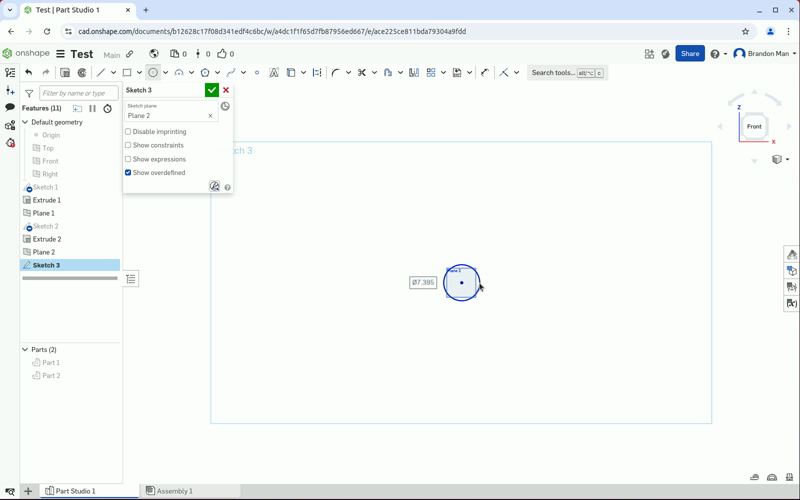
mouse_move(450, 284)
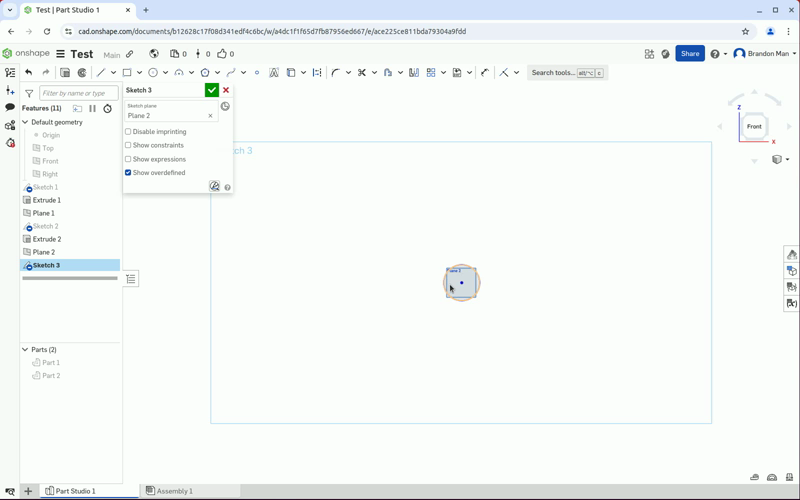
scroll(6)
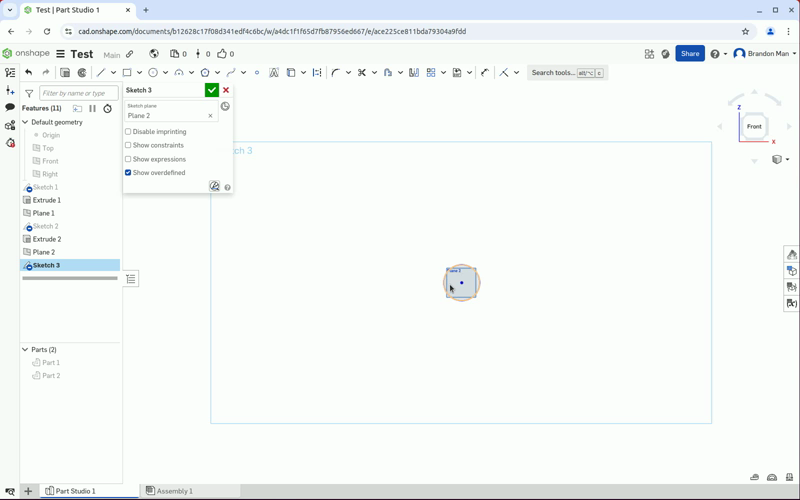
scroll(6)
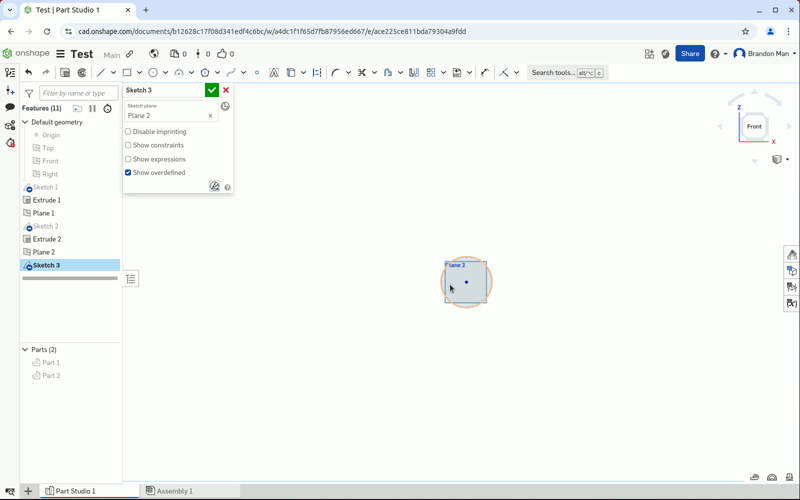
scroll(6)
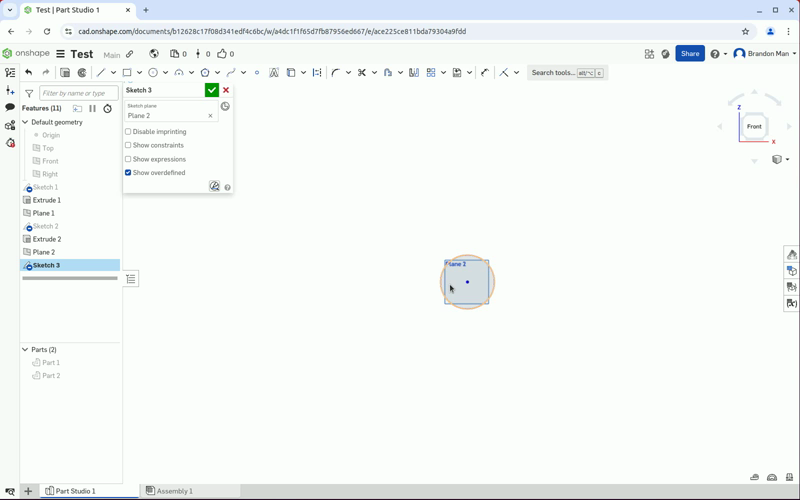
scroll(6)
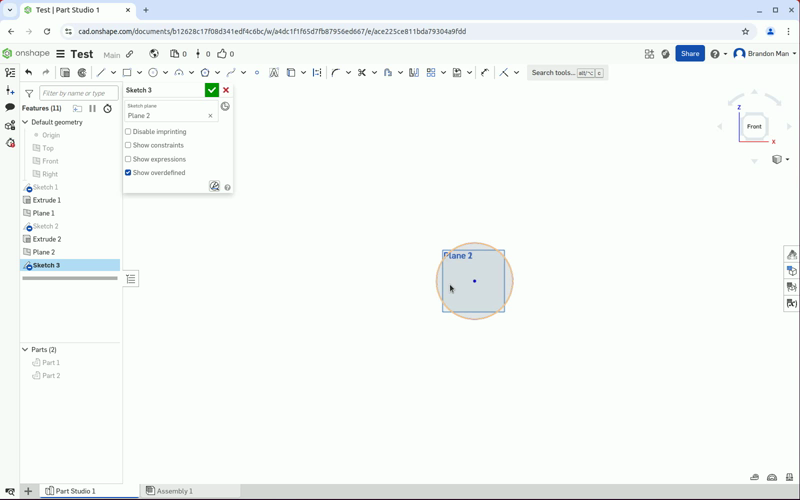
scroll(6)
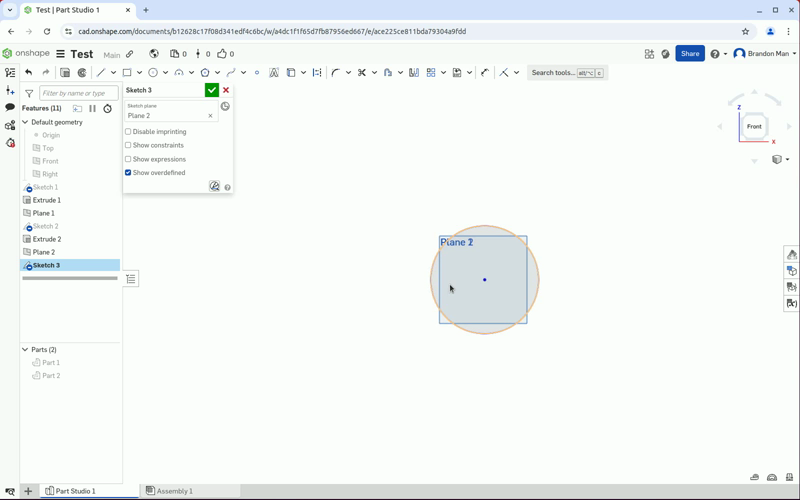
scroll(6)
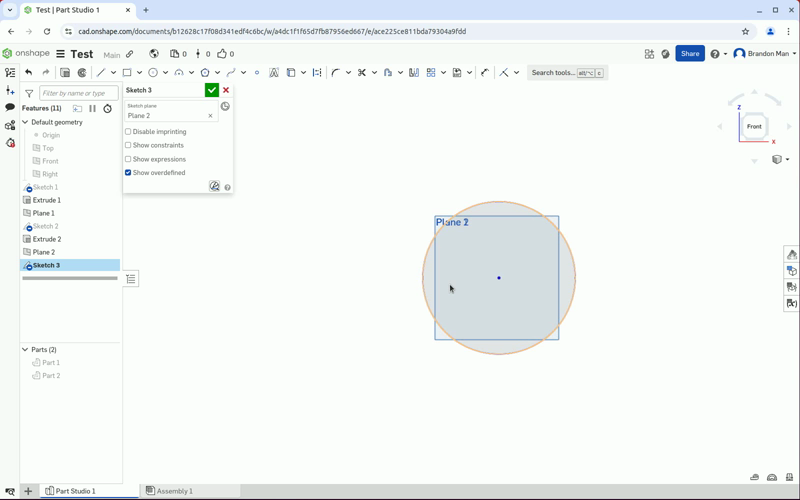
scroll(6)
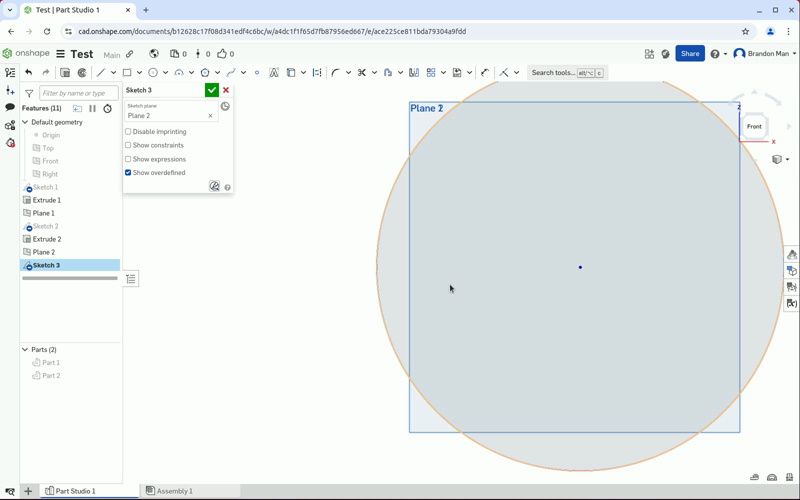
click(450, 284)
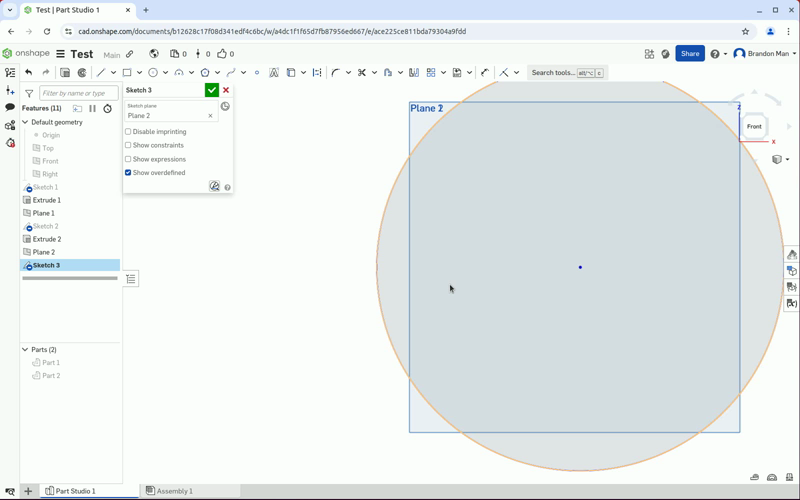
scroll(-6)
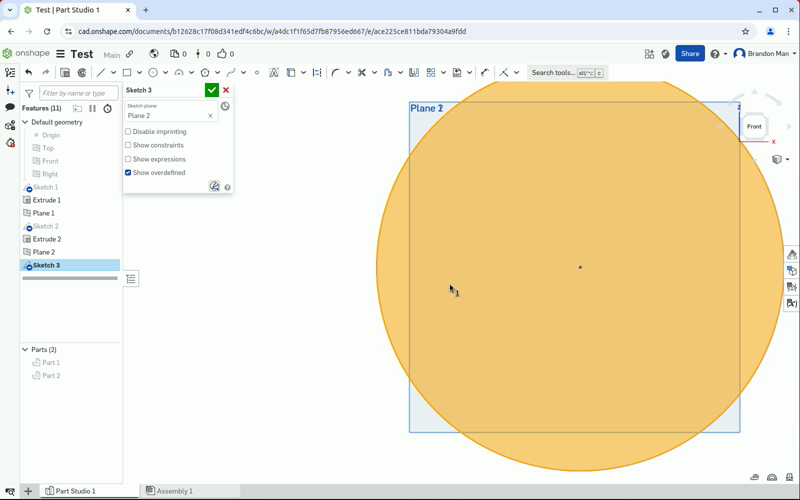
scroll(-6)
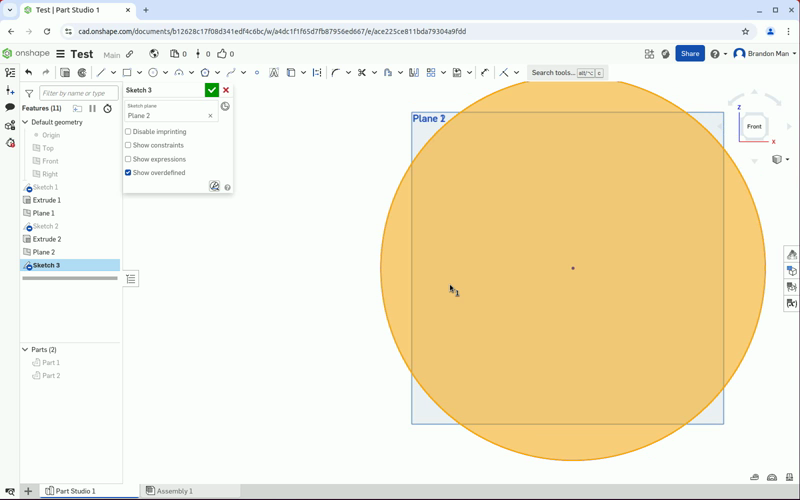
scroll(-6)
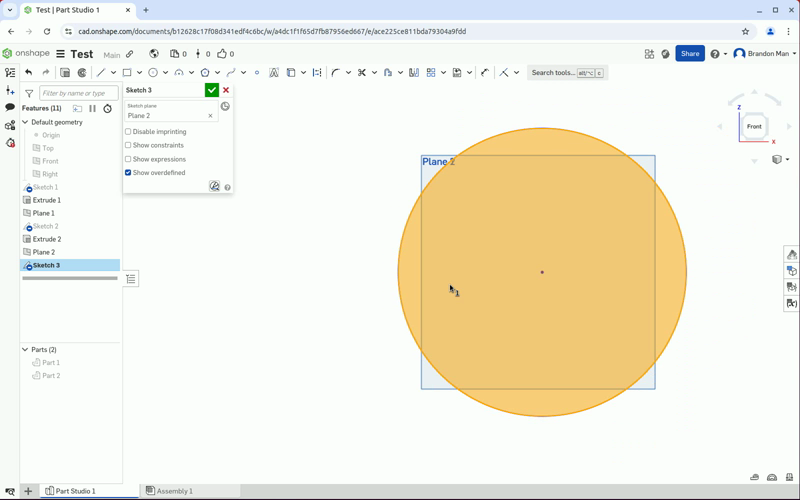
scroll(-6)
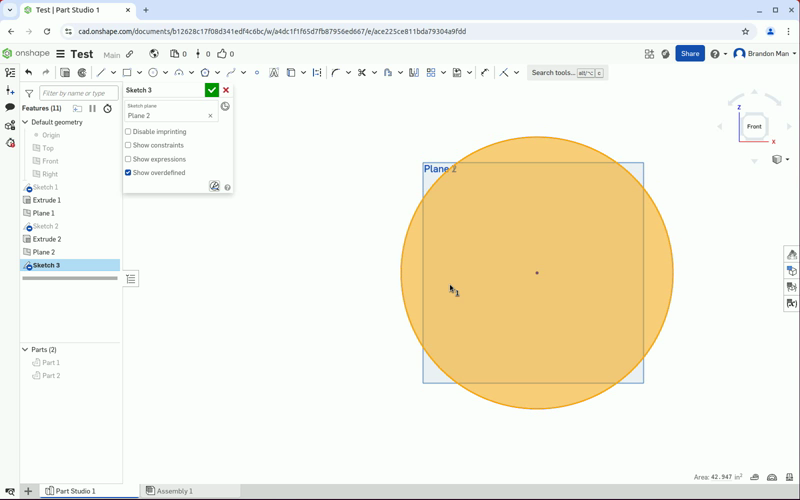
scroll(-6)
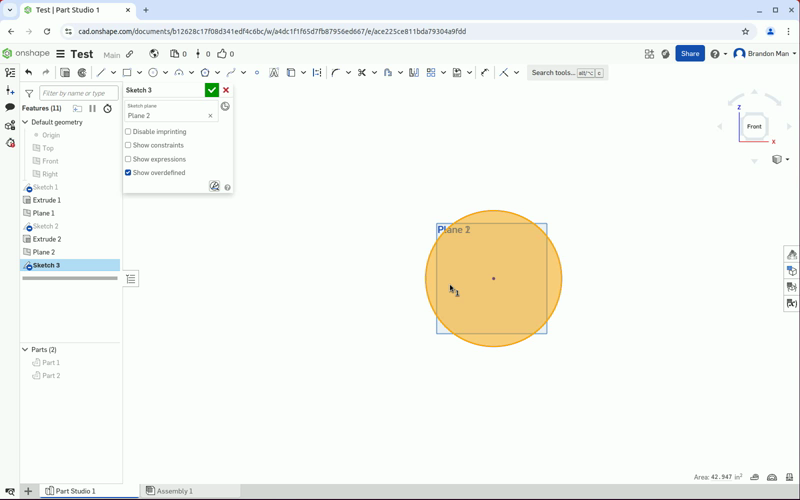
scroll(-6)
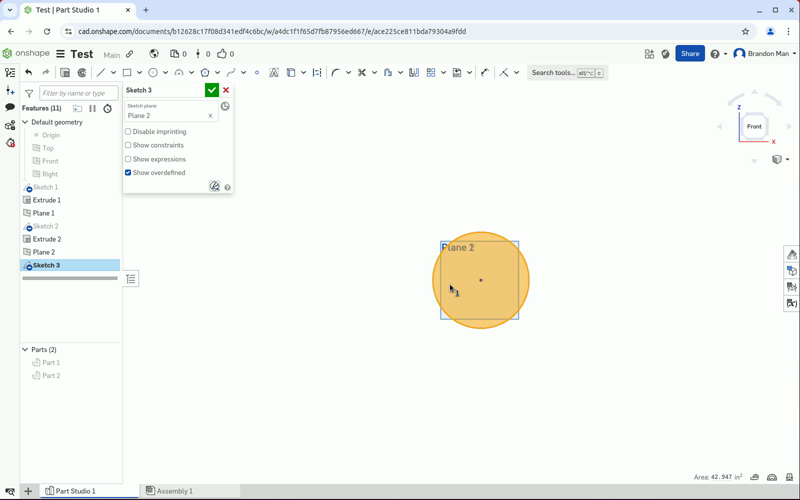
scroll(-6)
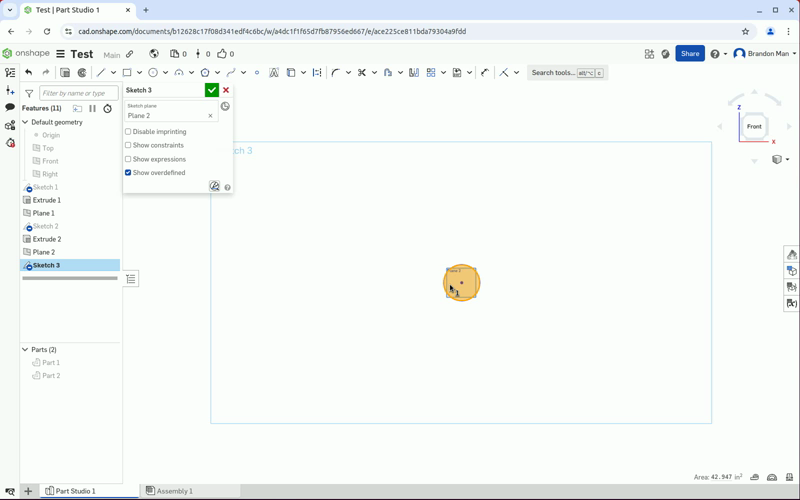
mouse_move(73, 352)
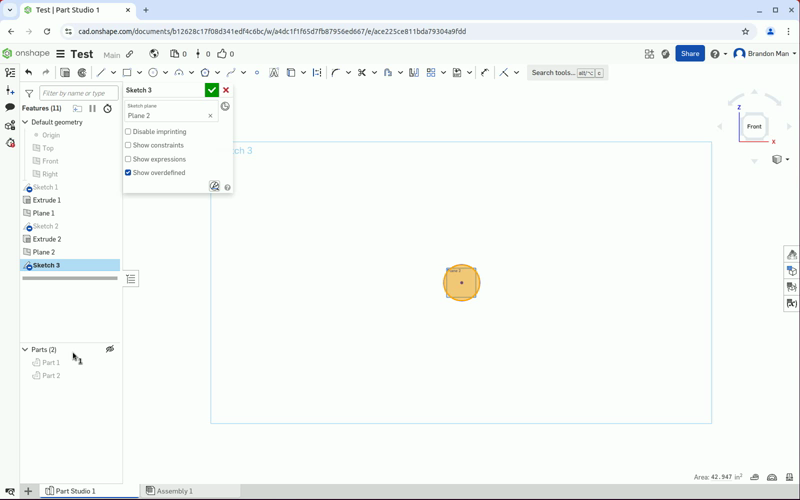
key(shift+y)
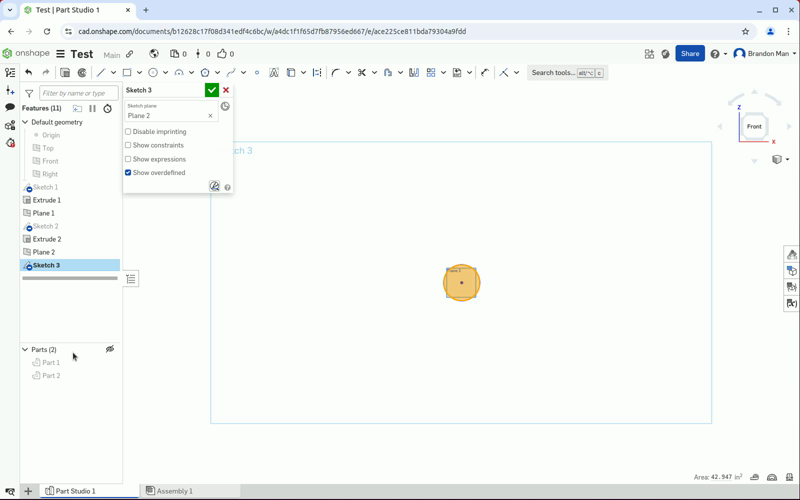
key(shift+e)
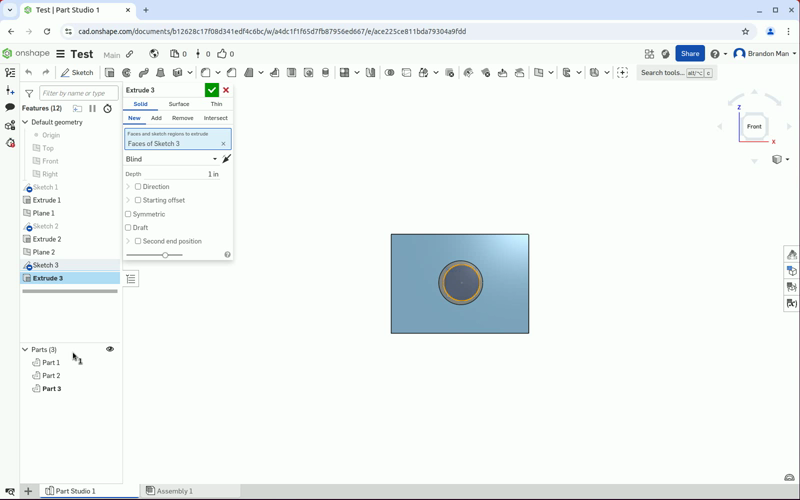
mouse_move(143, 106)
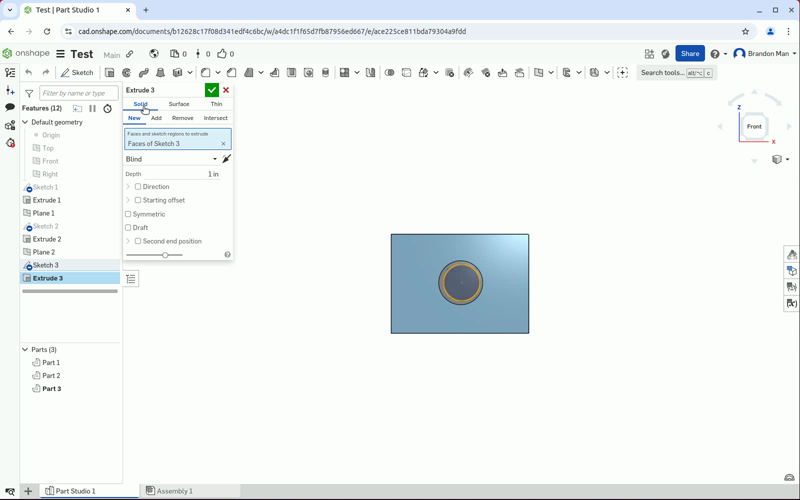
click(143, 106)
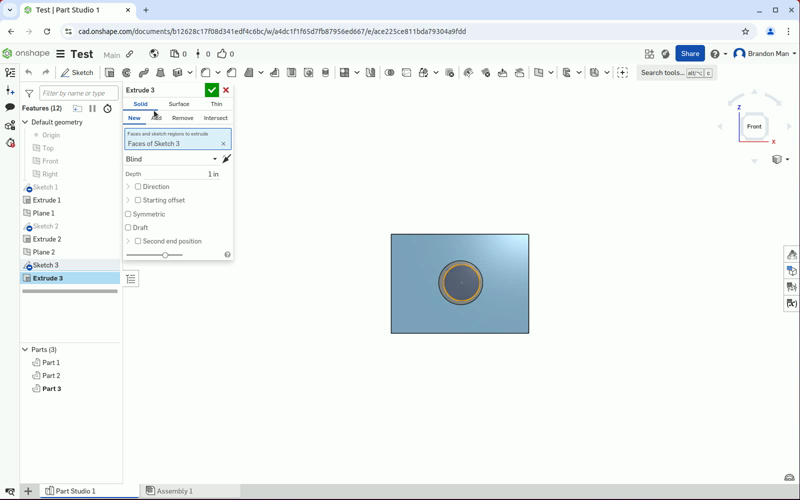
mouse_move(186, 120)
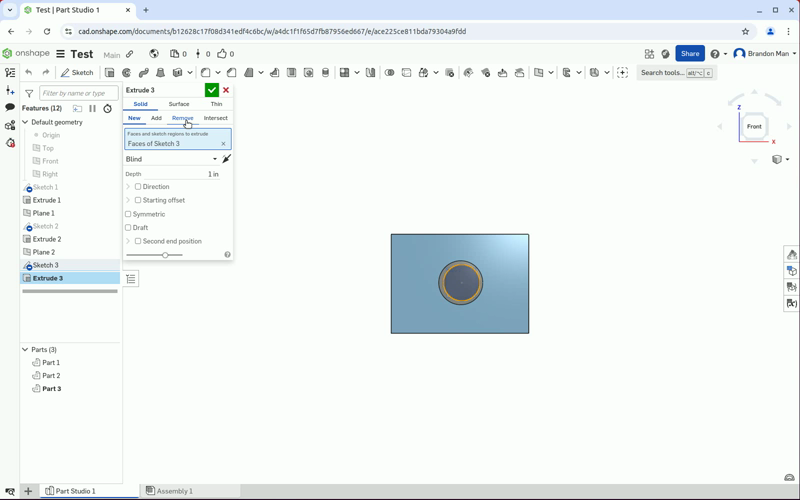
click(186, 120)
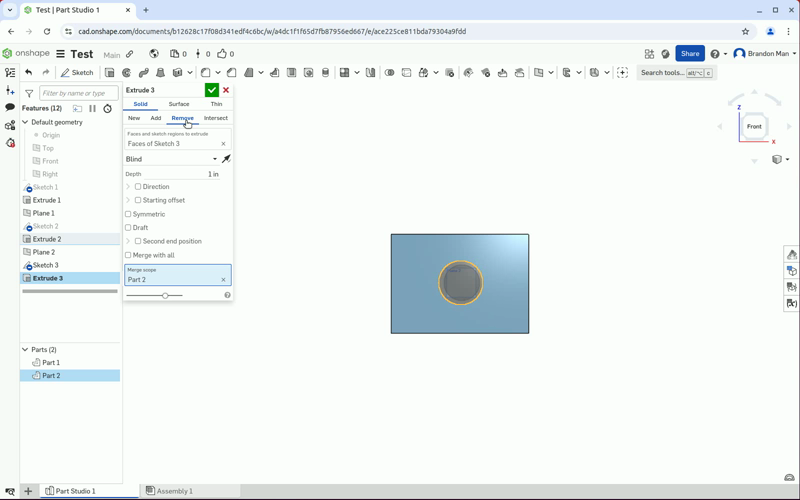
key(tab, 4)
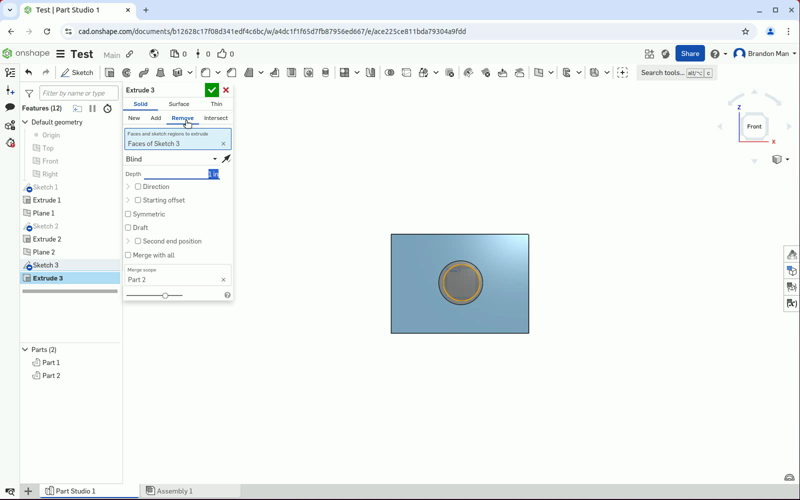
text(1.204)
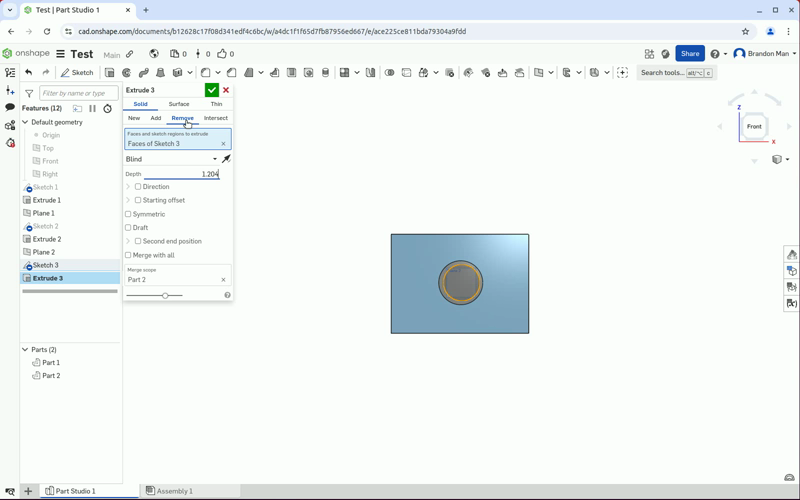
key(tab, 6)
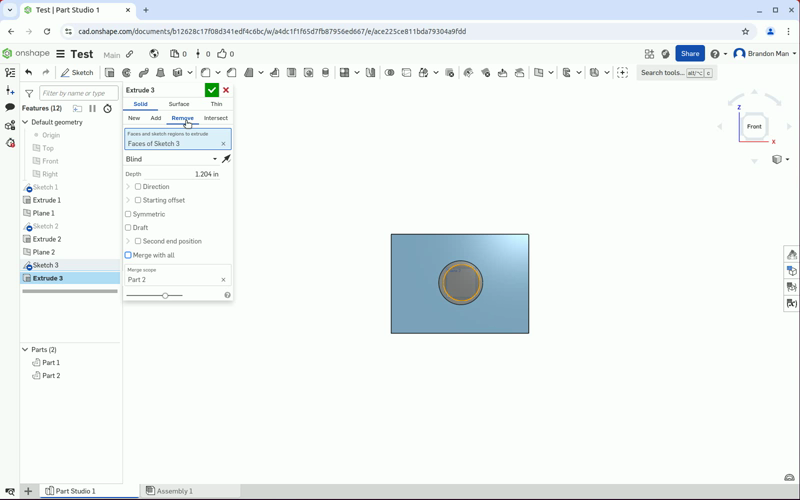
key(space)
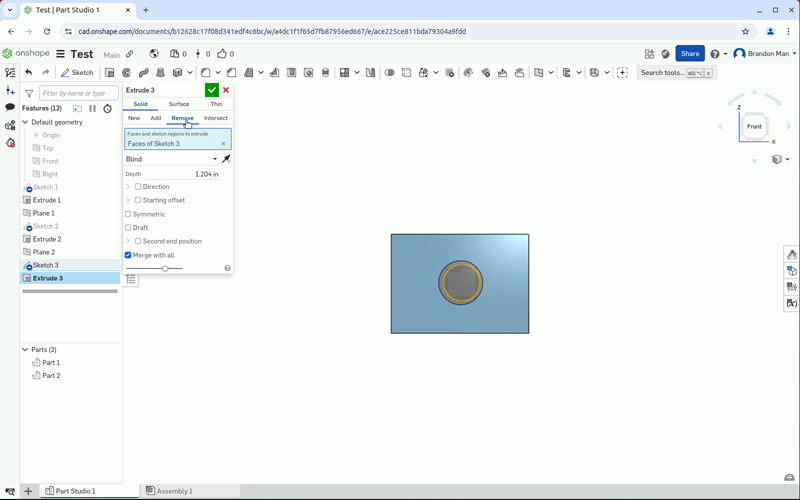
key(enter)
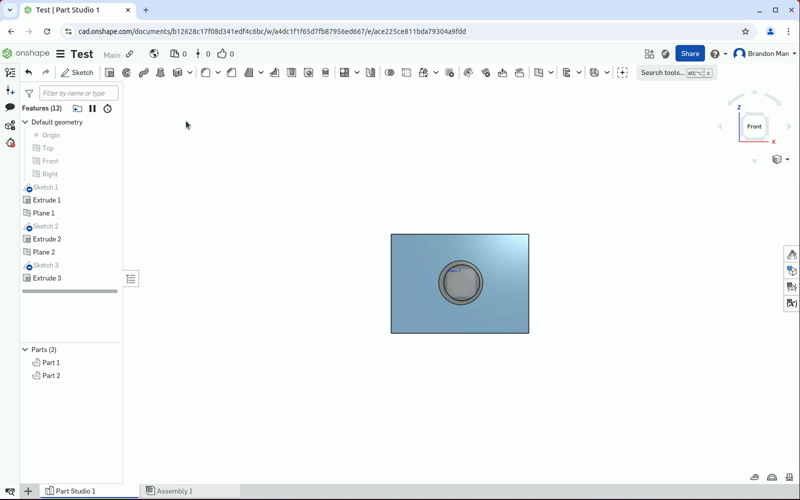
key(shift+h)
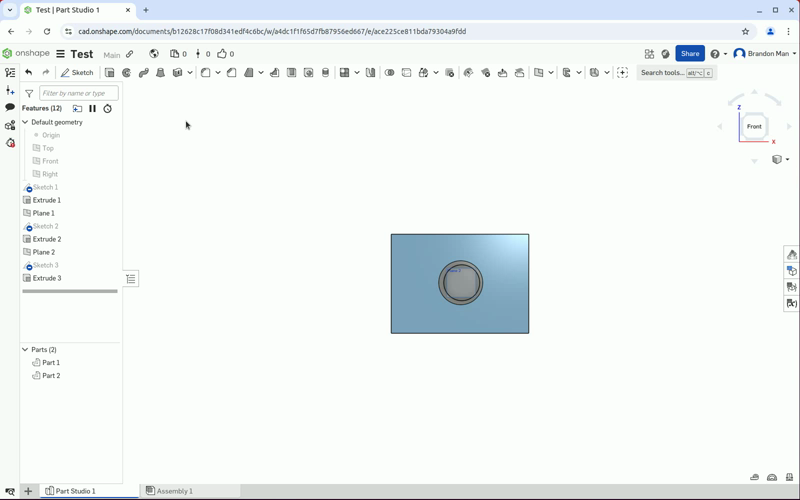
key(shift+h)
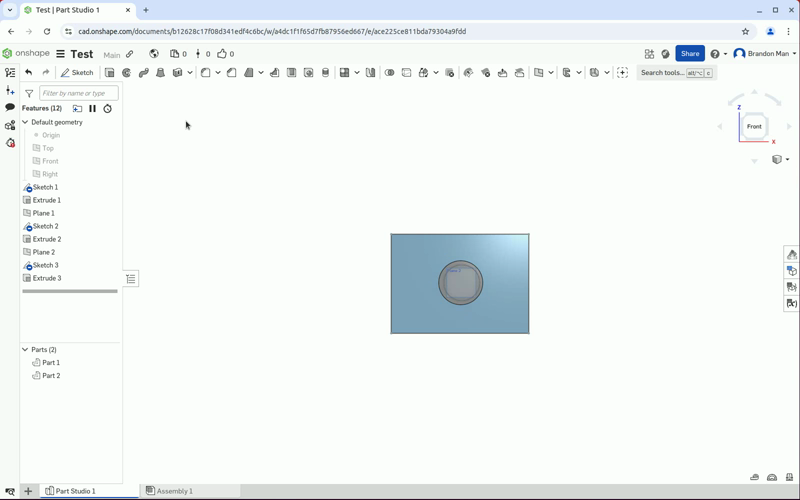
key(shift+7)
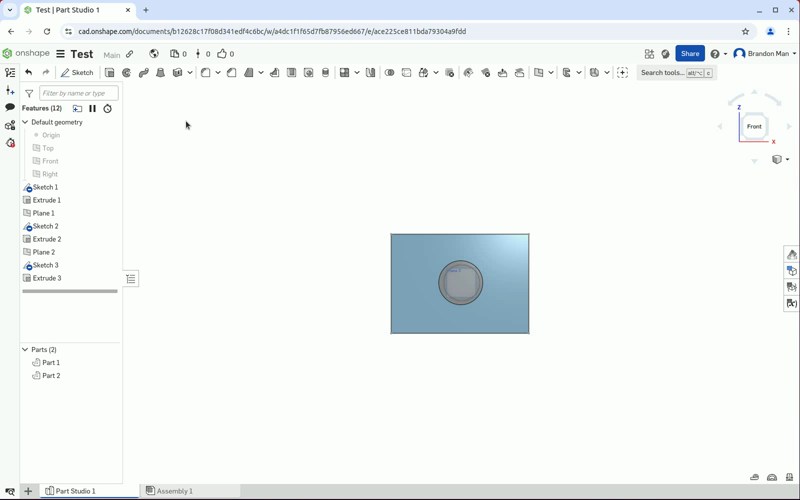
key(left, 2)
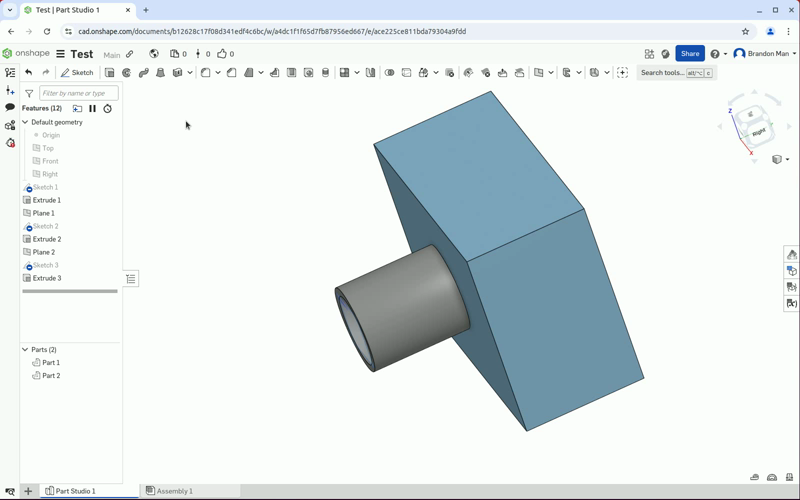
key(down, 2)
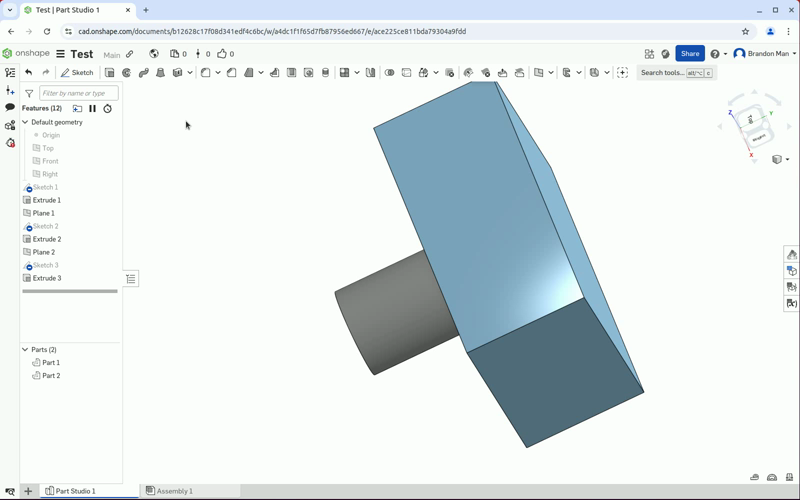
key(up, 2)
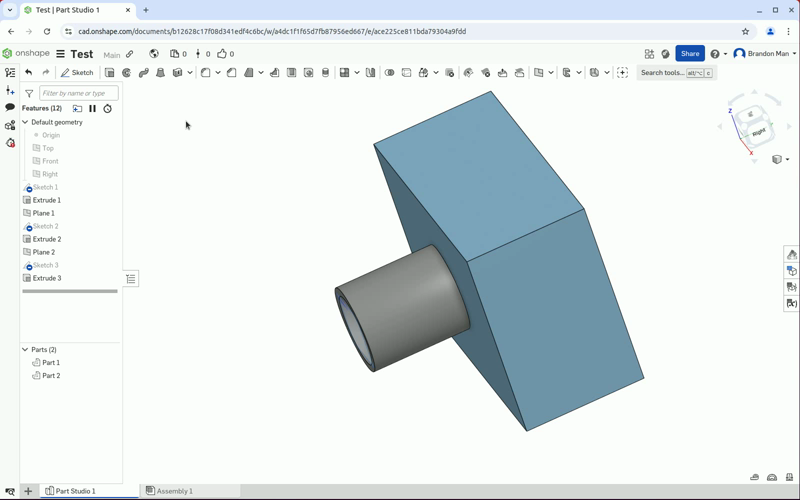
key(right, 2)
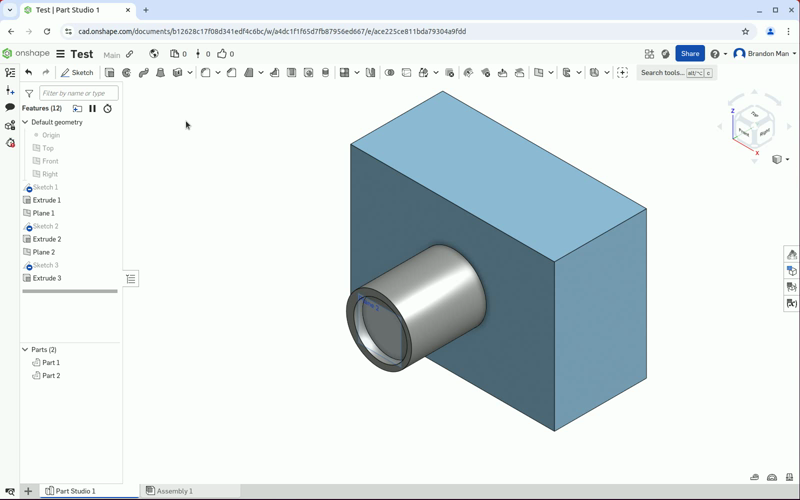
mouse_move(73, 189)
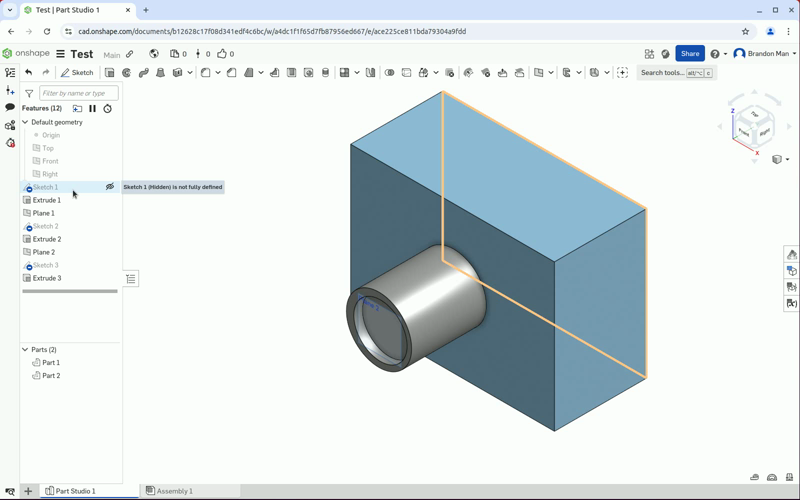
click(73, 189)